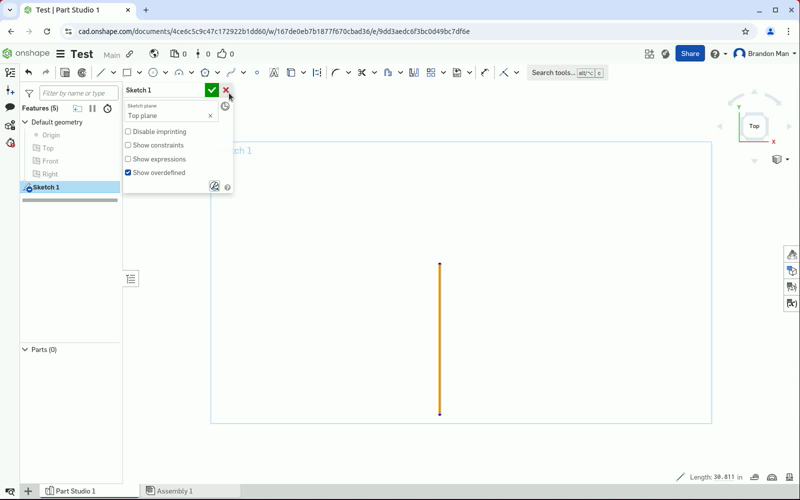
key(shift+h)
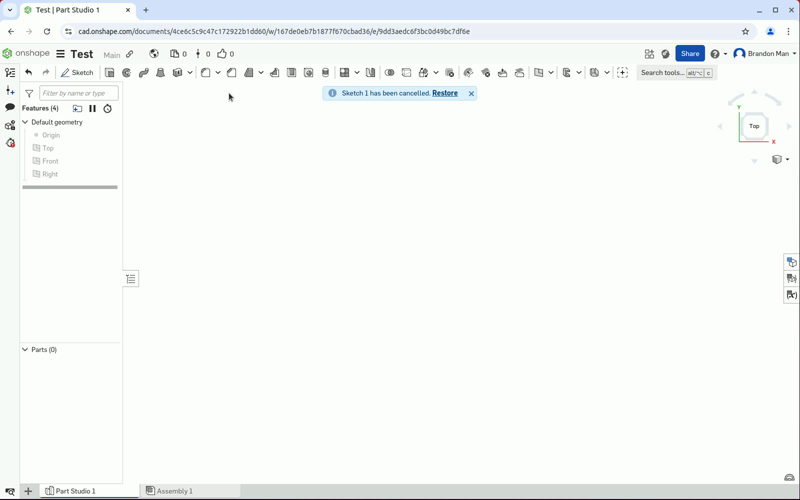
mouse_move(73, 352)
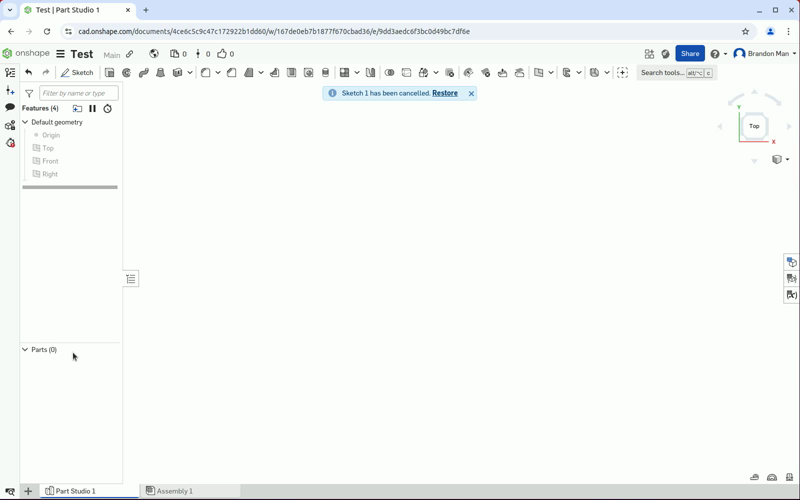
key(y)
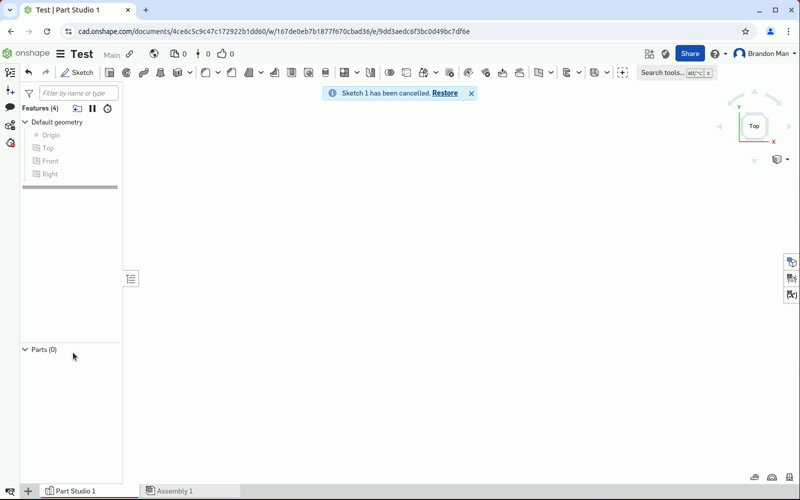
key(shift+p)
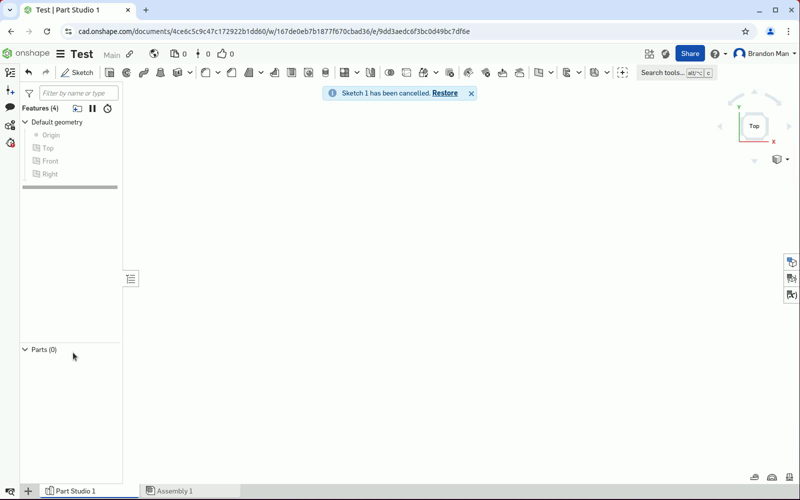
key(space)
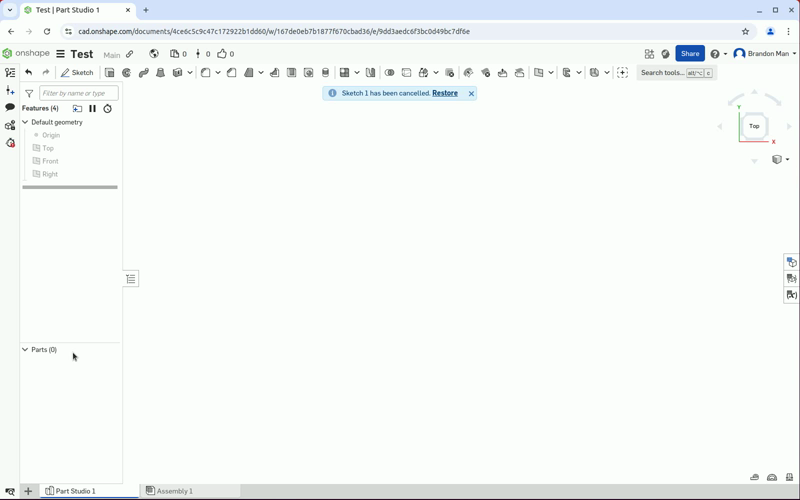
key_down(shift)
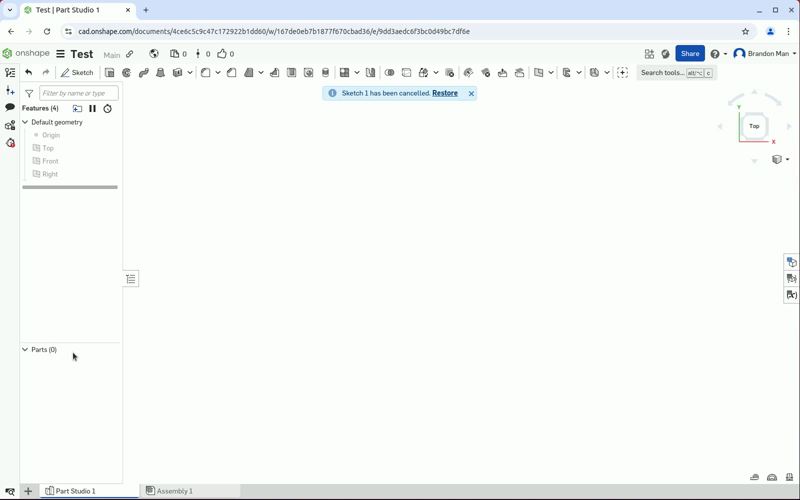
key(up)
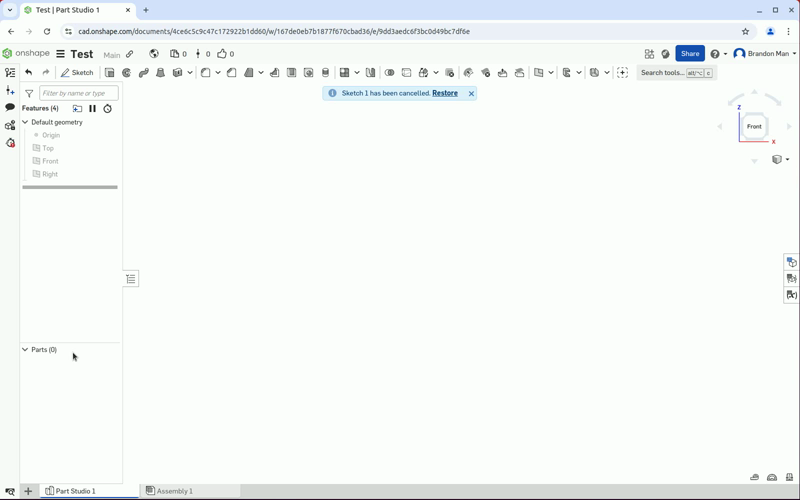
key_up(shift)
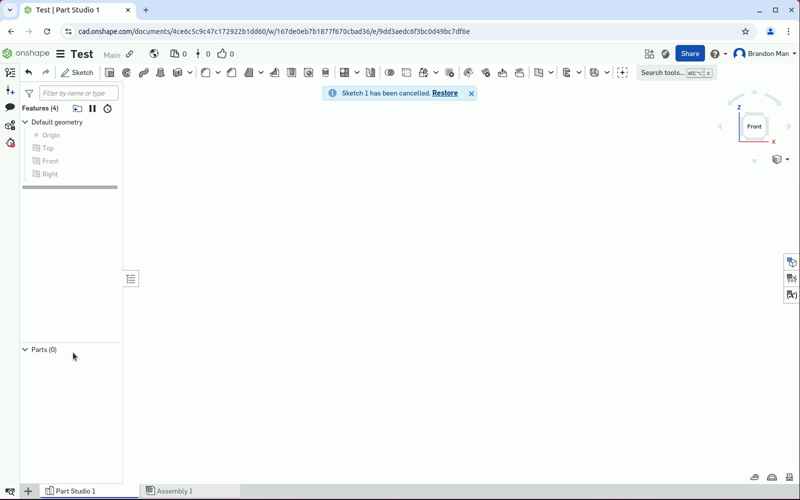
mouse_move(73, 352)
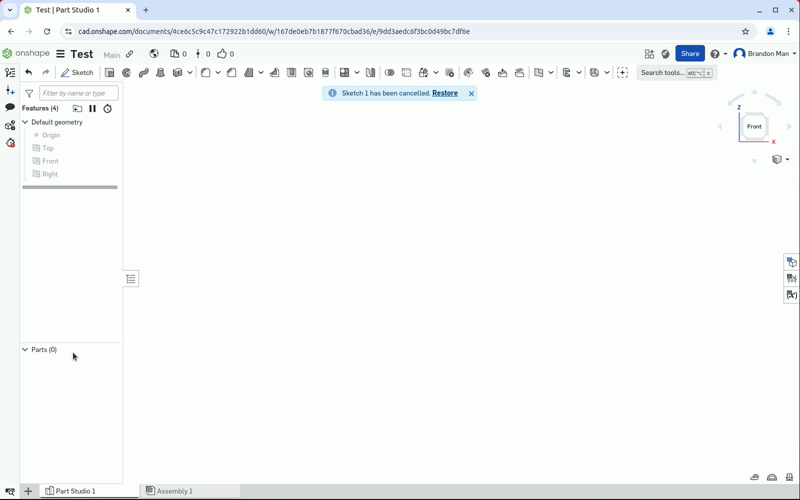
key(shift+y)
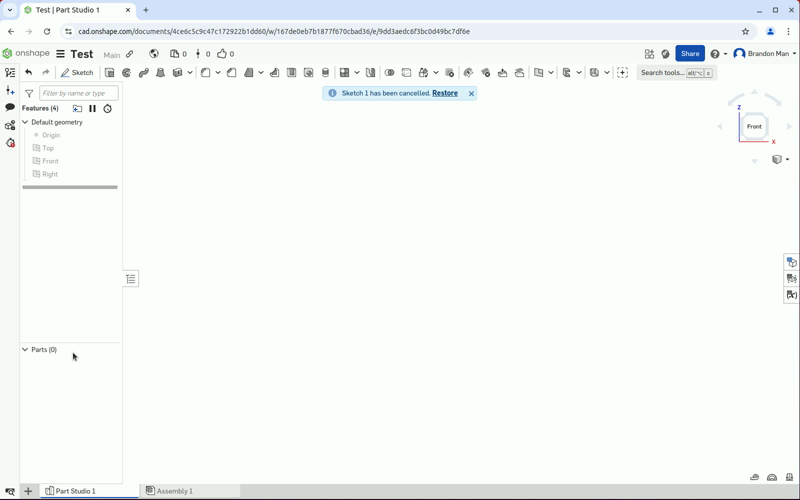
key(shift+s)
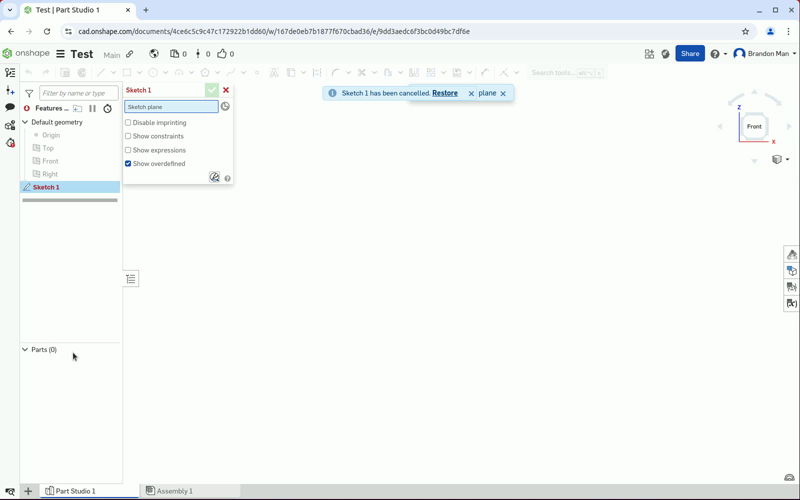
mouse_move(73, 163)
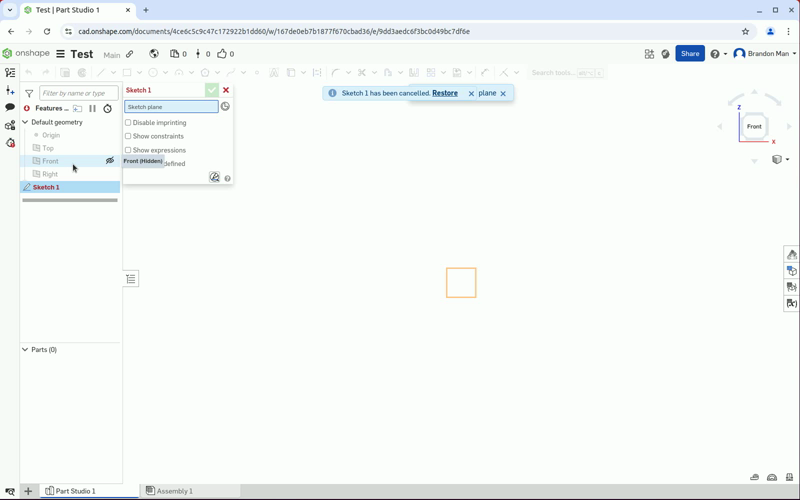
click(73, 163)
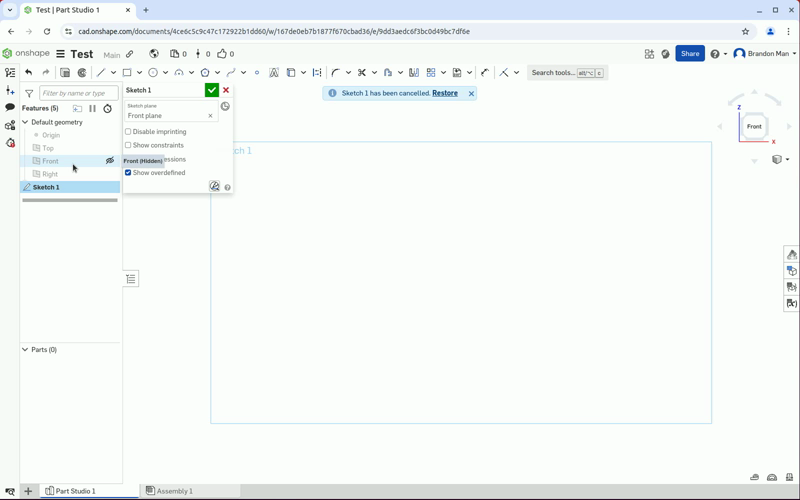
mouse_move(73, 352)
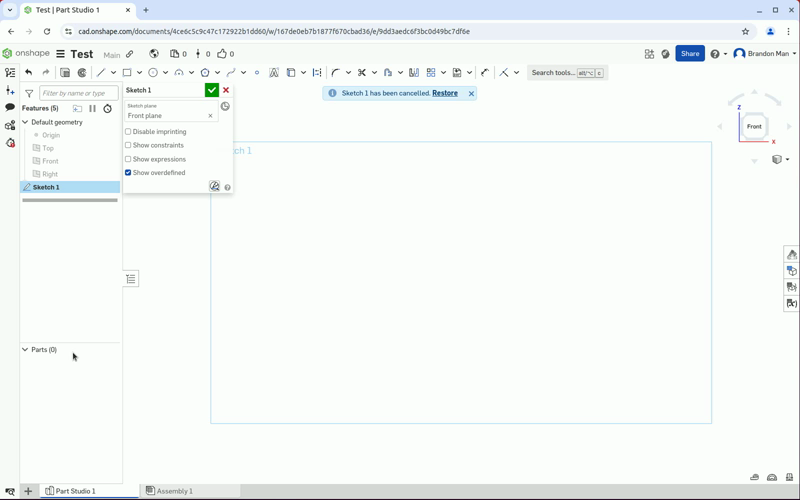
key(y)
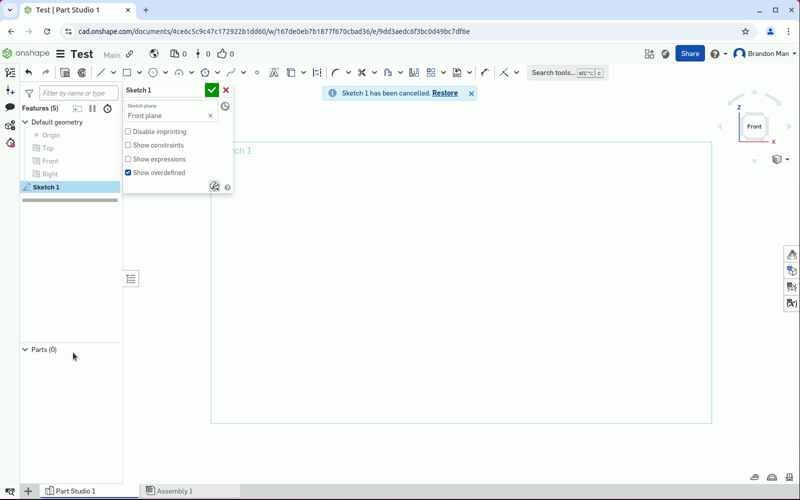
key(l)
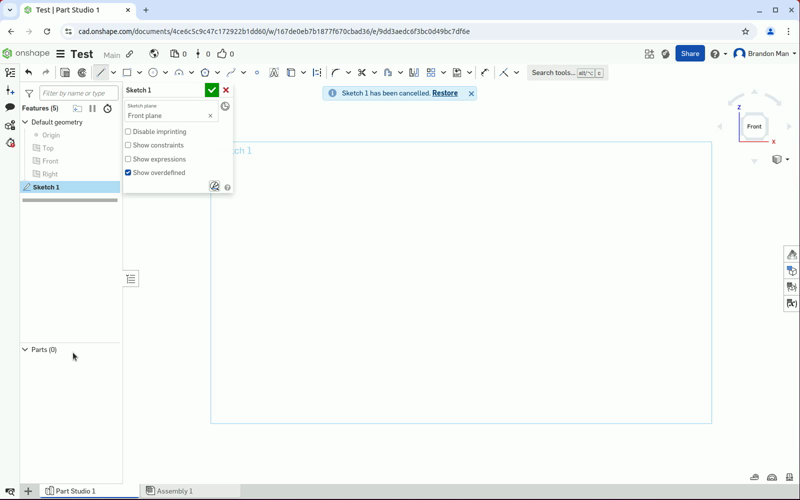
key_down(shift)
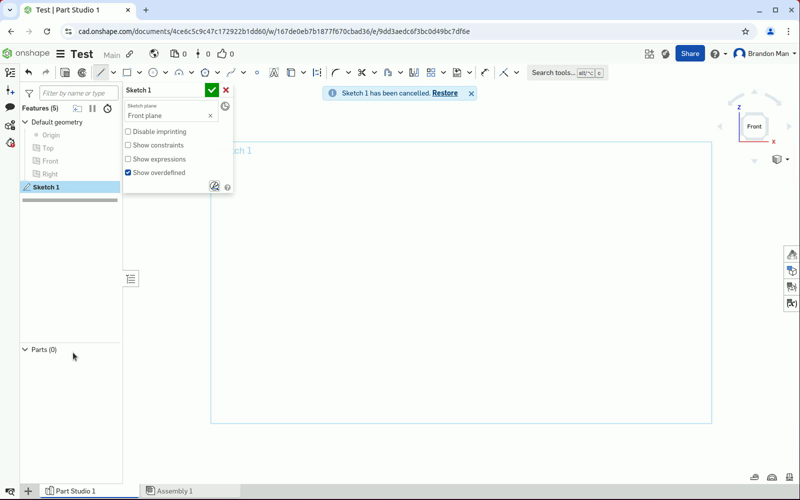
mouse_move(359, 312)
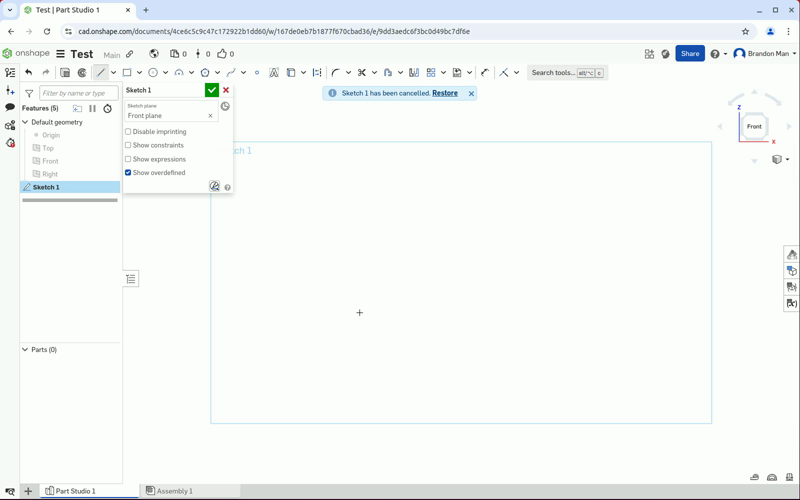
click(359, 312)
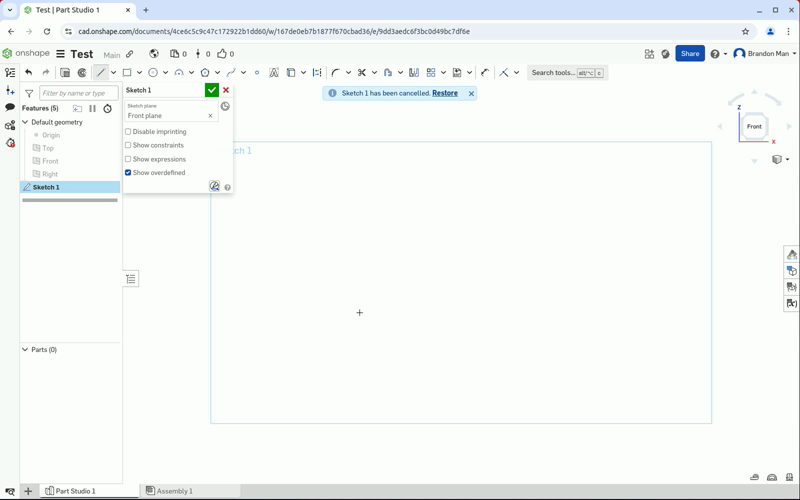
key_up(shift)
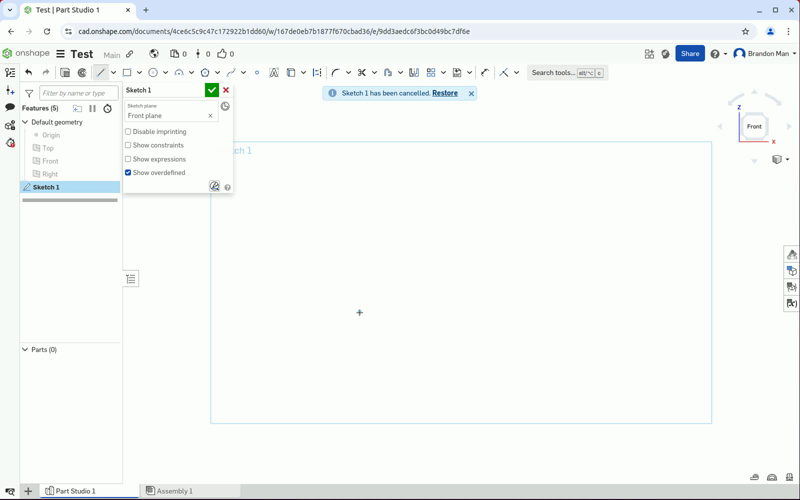
key_down(shift)
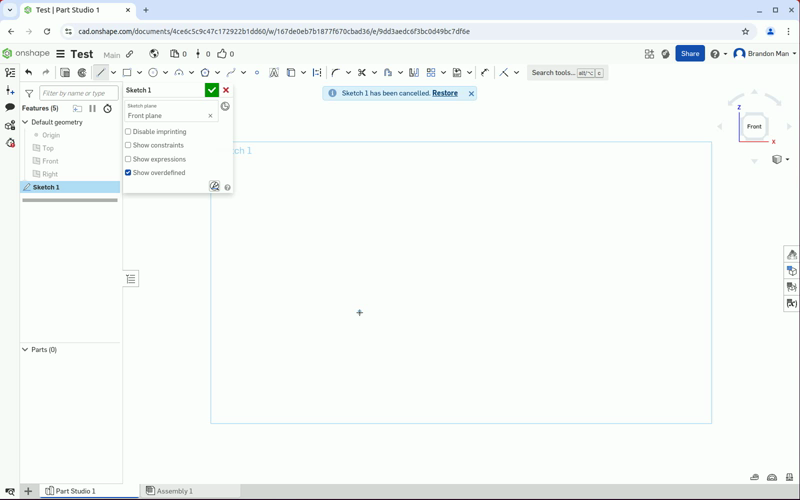
mouse_move(572, 312)
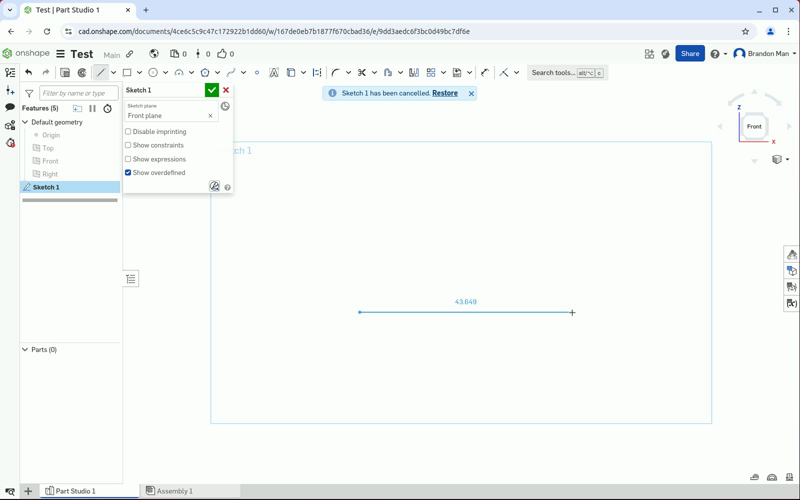
click(572, 312)
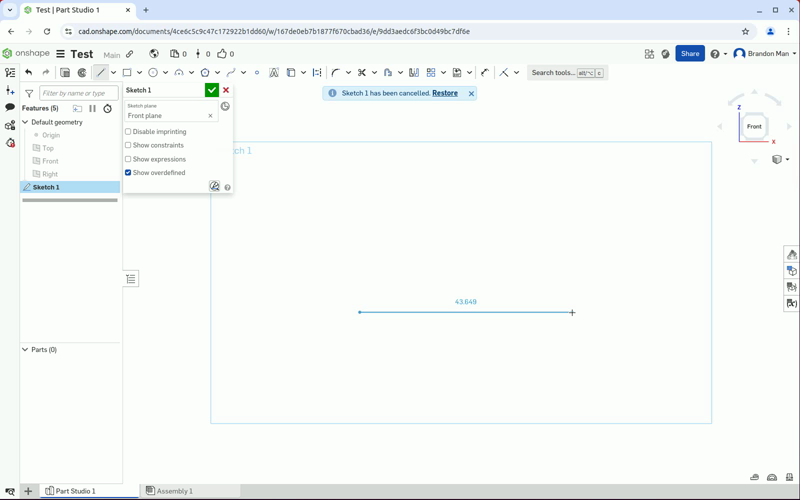
key_up(shift)
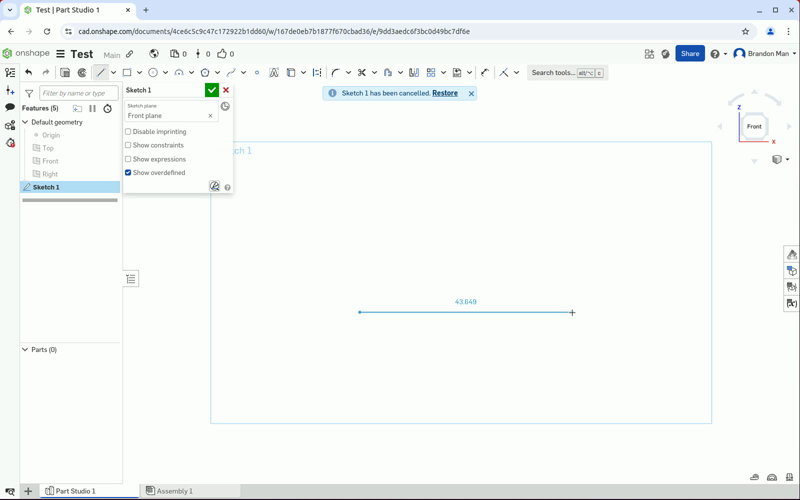
key_down(shift)
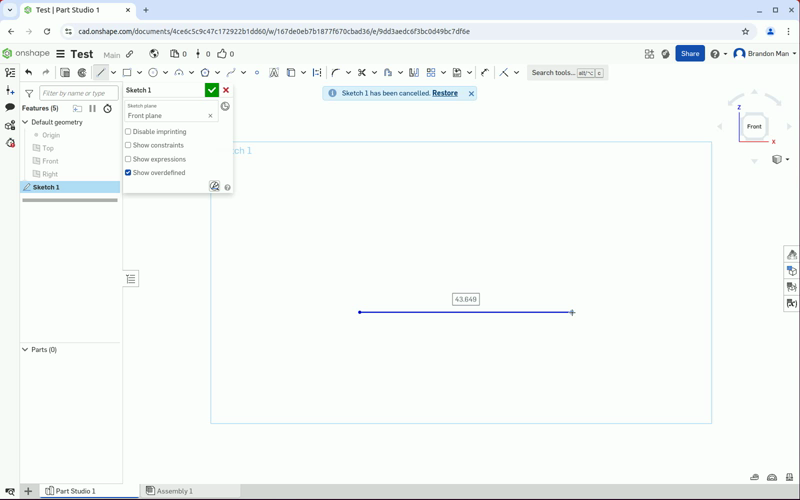
mouse_move(572, 251)
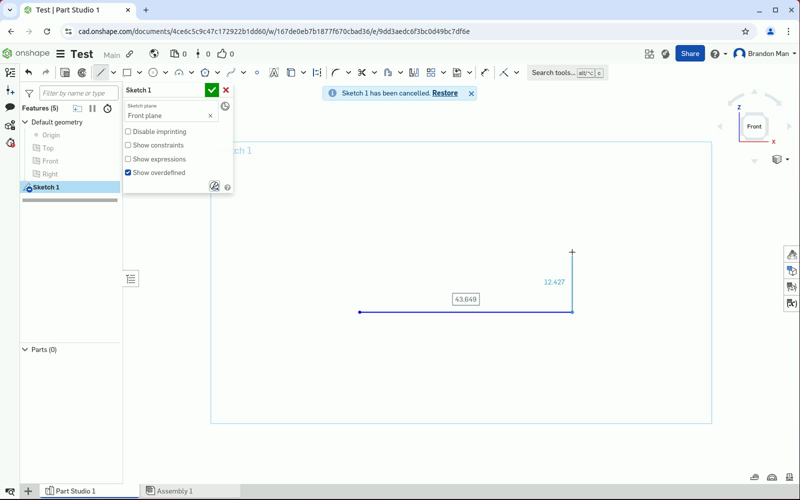
click(572, 251)
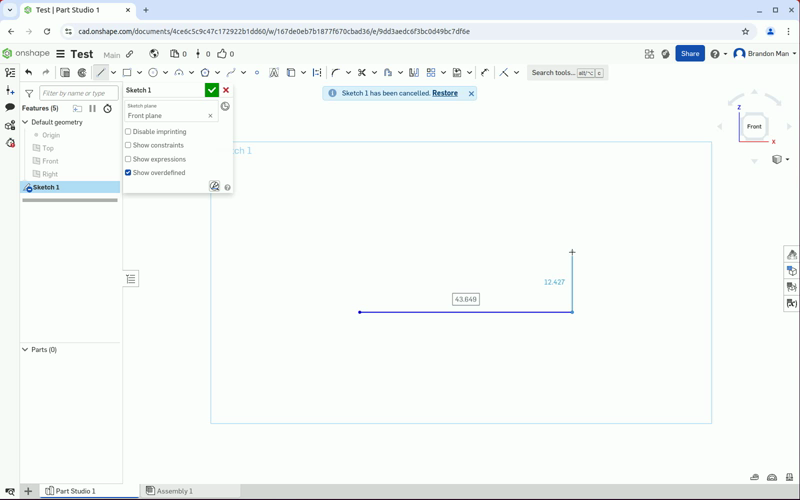
key_up(shift)
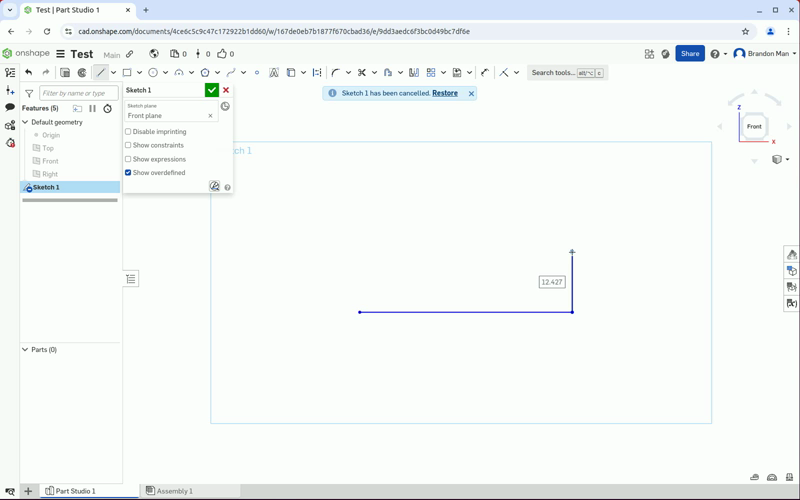
key_down(shift)
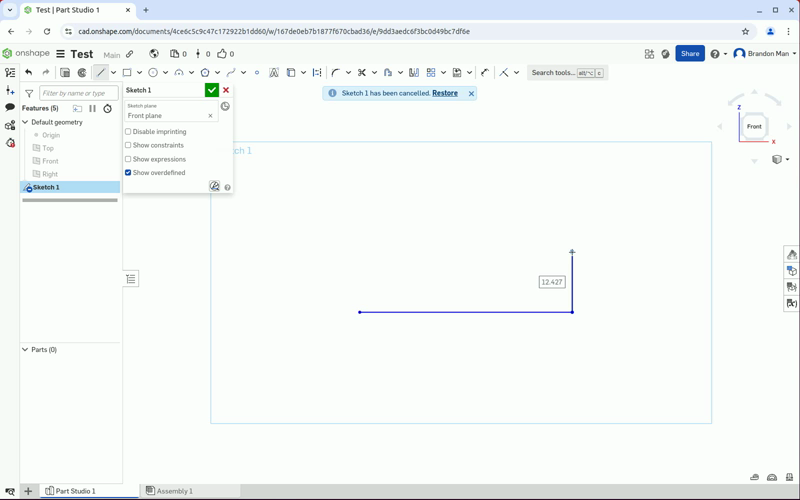
mouse_move(359, 251)
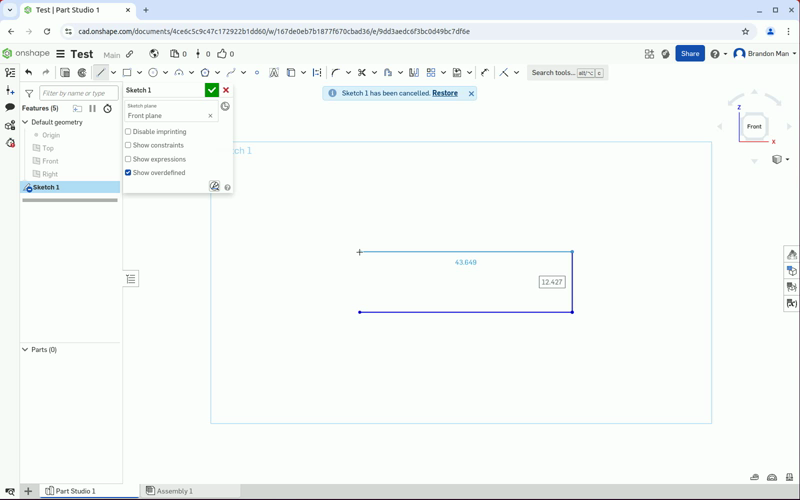
click(359, 251)
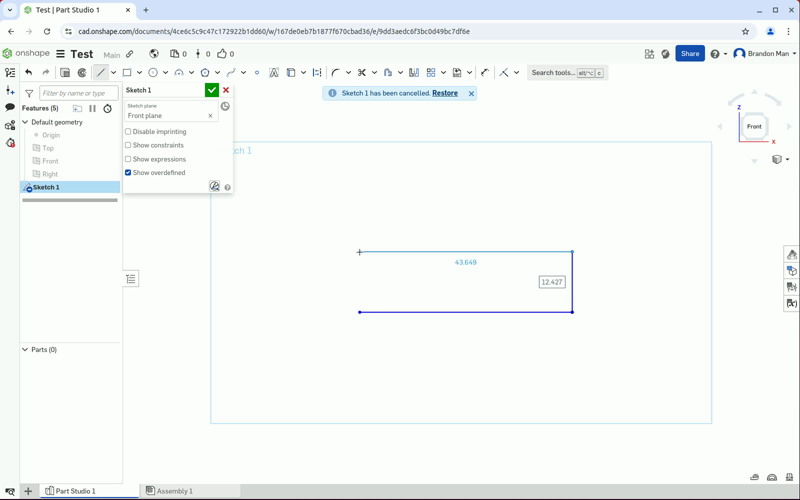
key_up(shift)
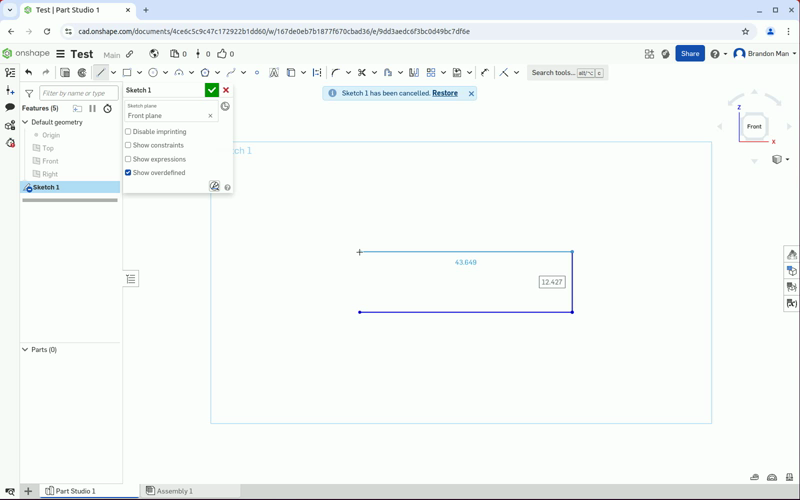
key_down(shift)
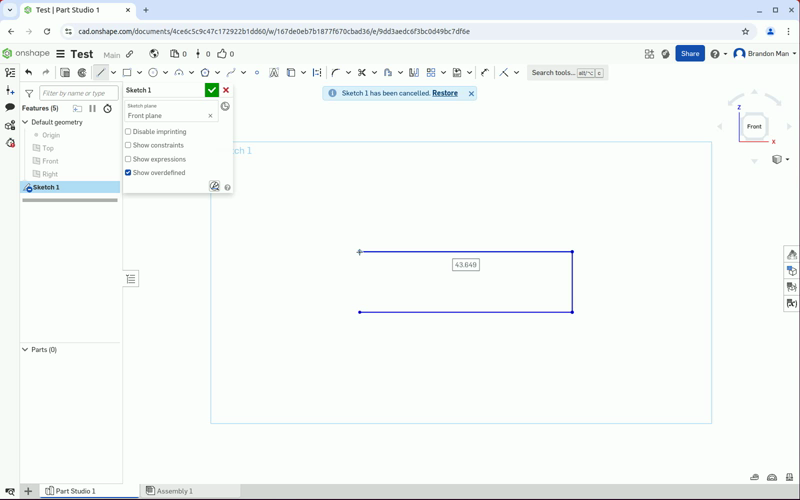
mouse_move(359, 312)
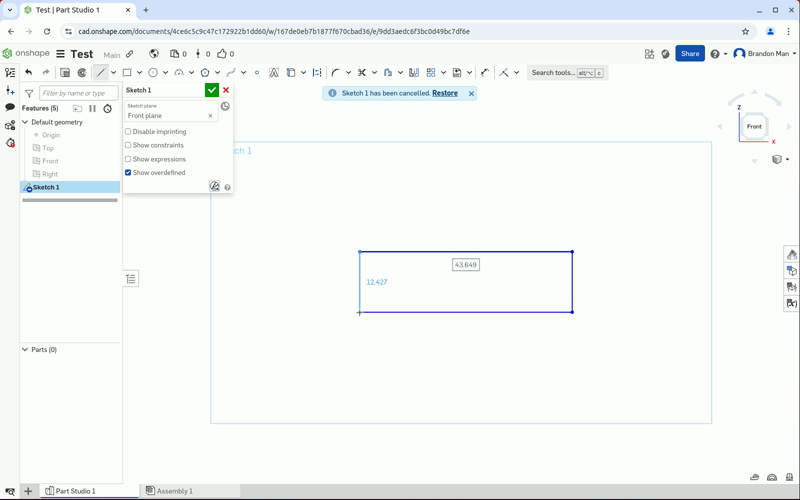
key_up(shift)
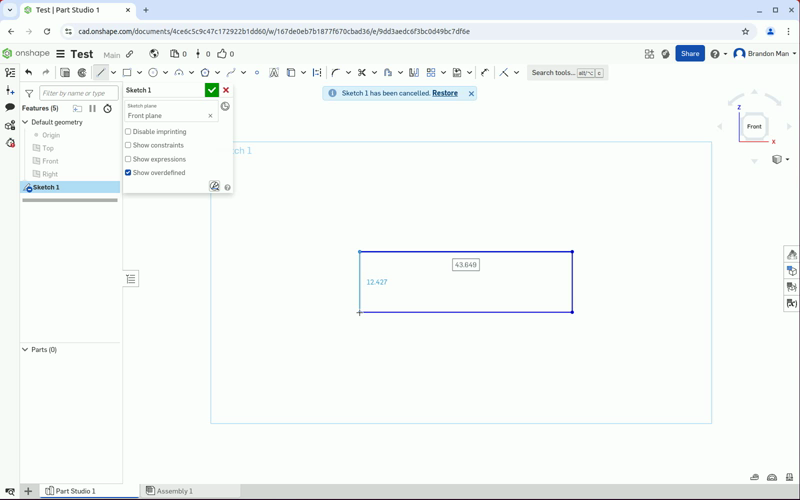
click(359, 312)
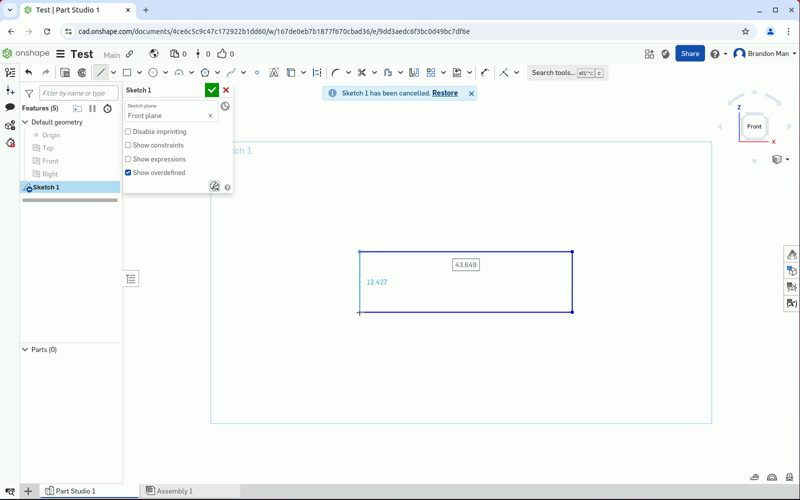
key(esc)
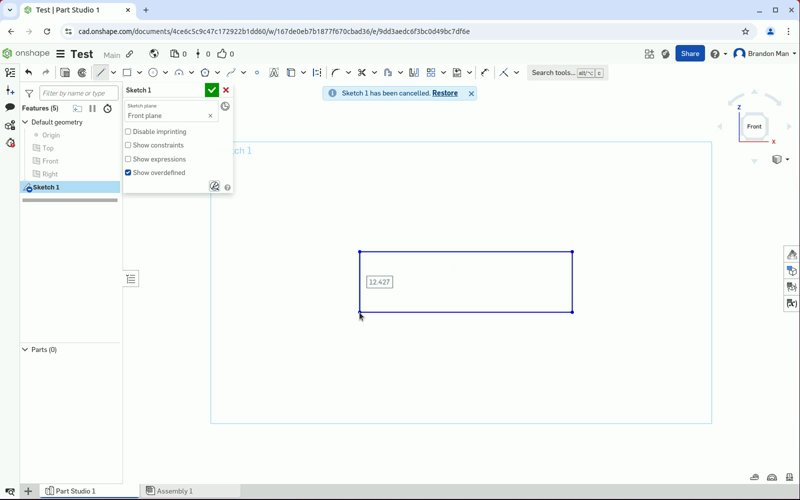
mouse_move(386, 278)
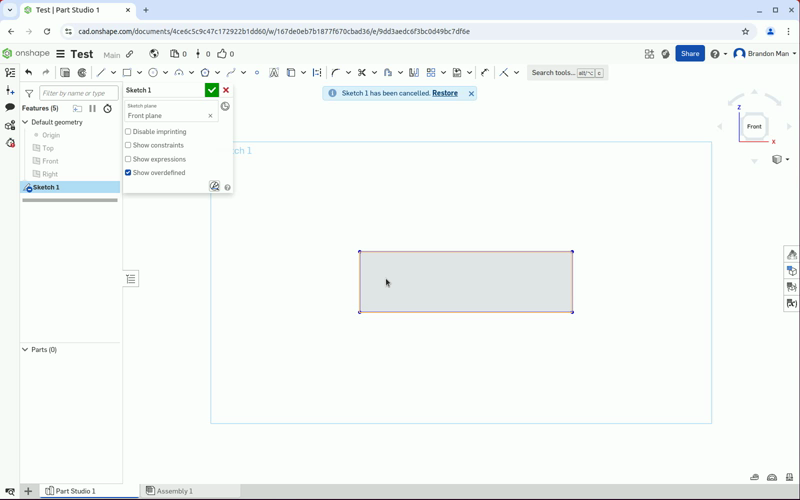
click(386, 278)
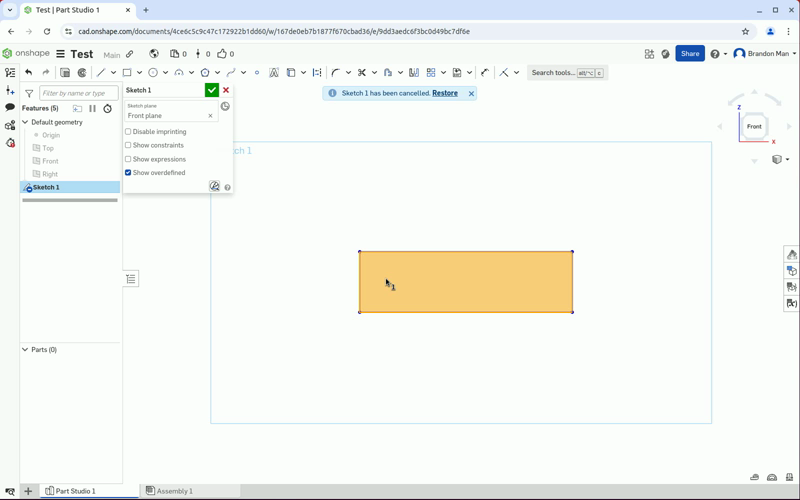
mouse_move(73, 352)
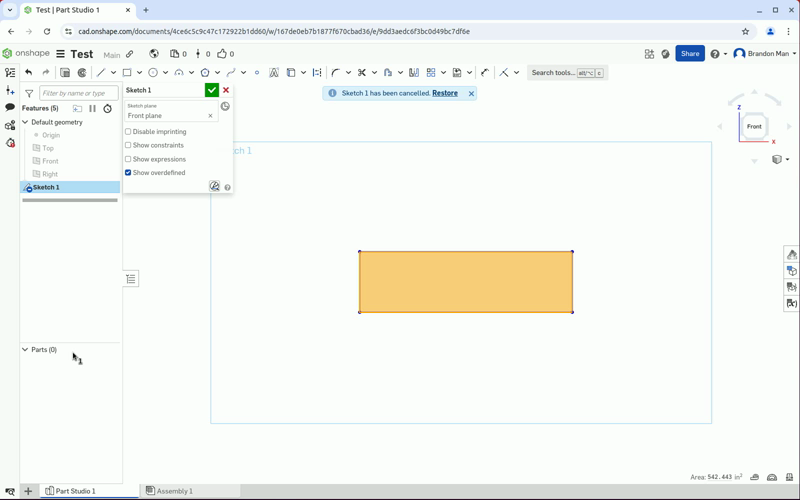
key(shift+y)
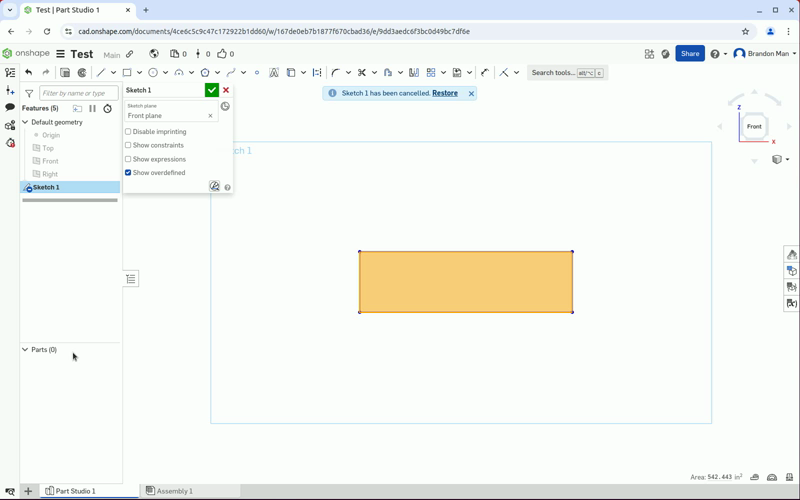
key(shift+e)
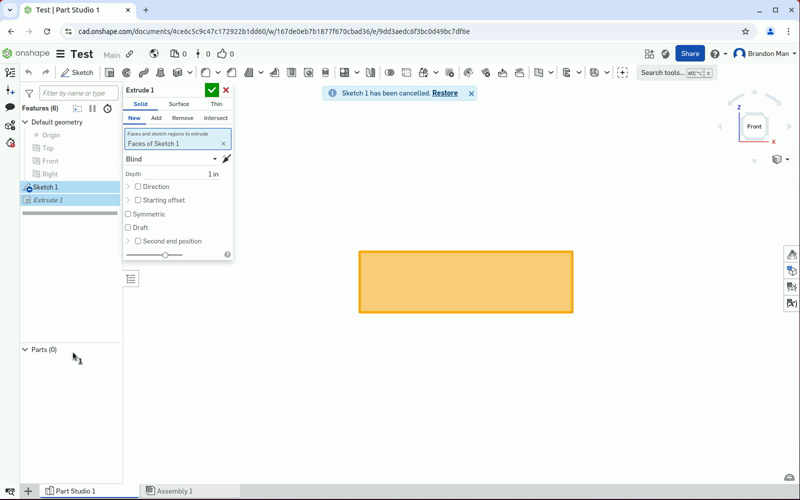
mouse_move(143, 106)
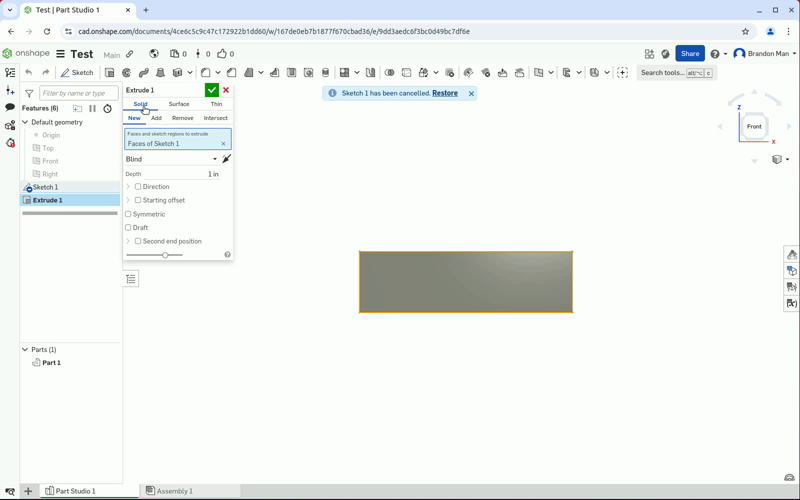
click(143, 106)
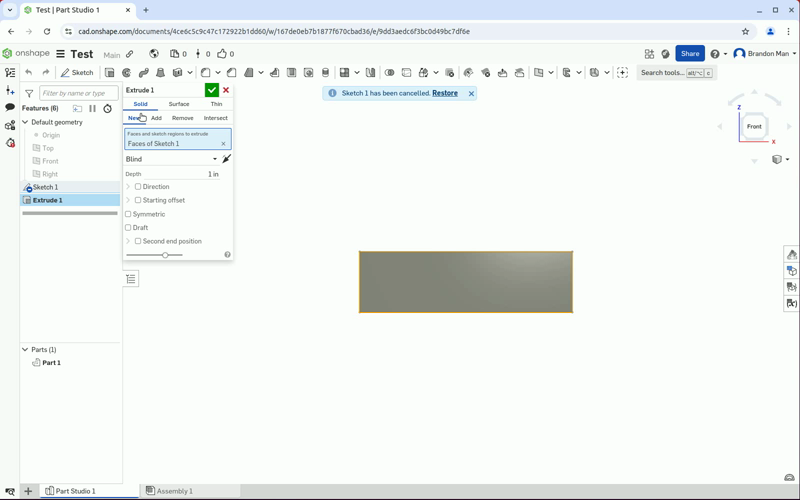
mouse_move(137, 120)
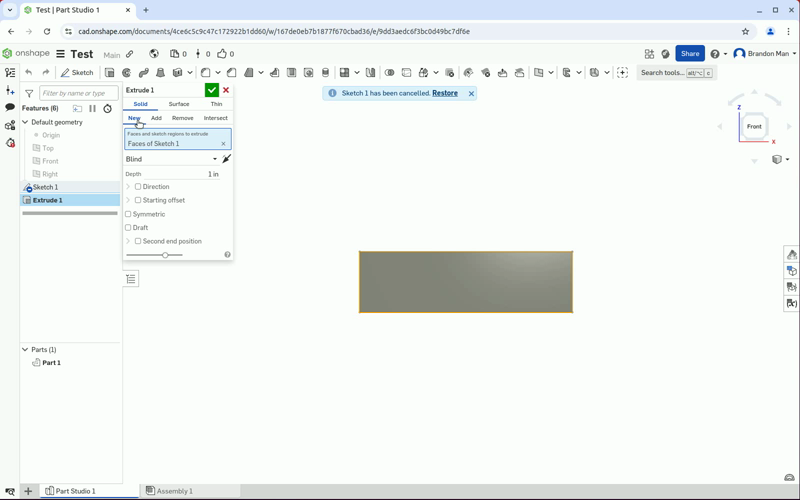
click(137, 120)
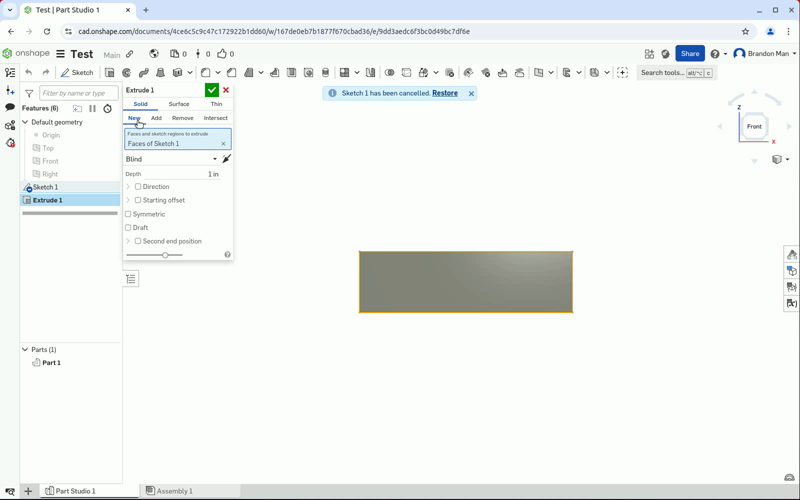
key(tab, 4)
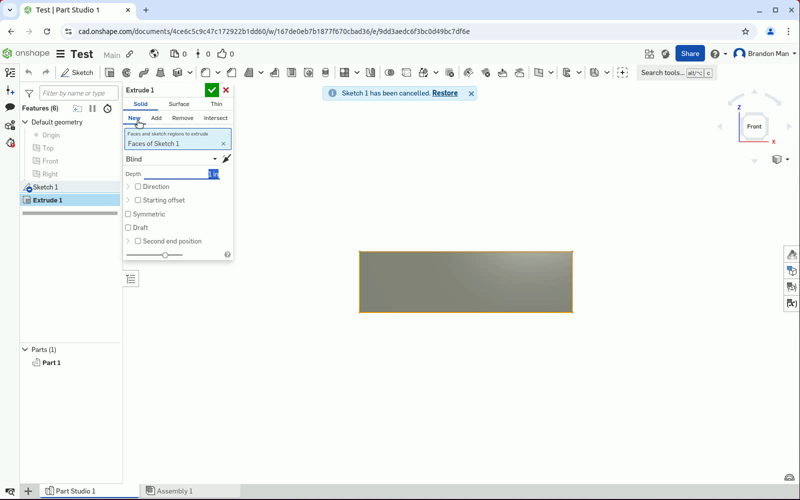
text(4.092)
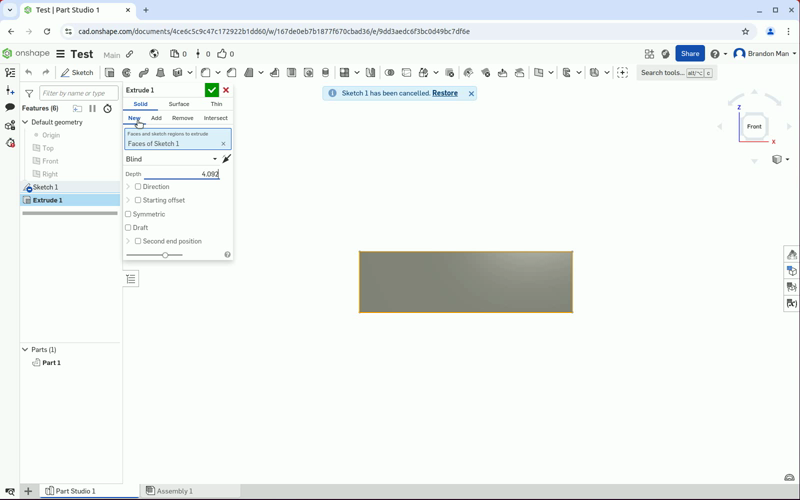
key(enter)
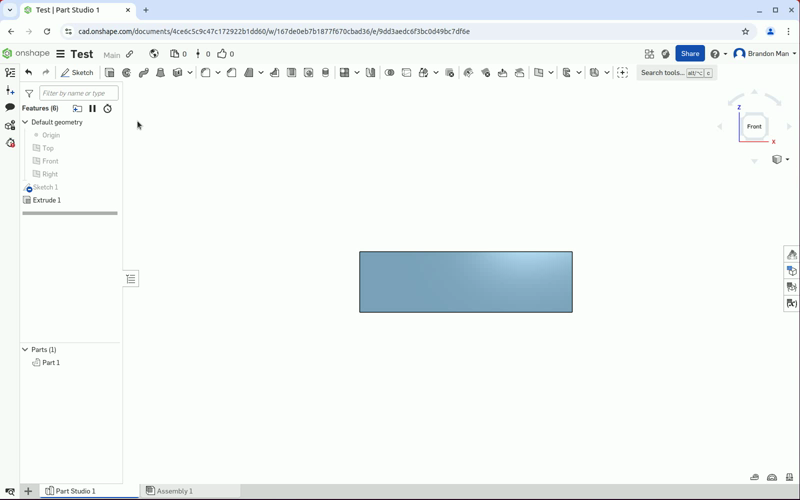
key(shift+h)
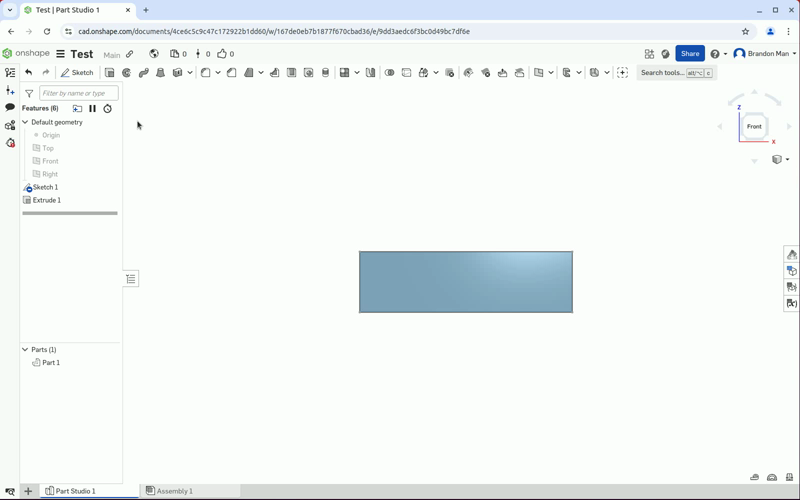
key(shift+h)
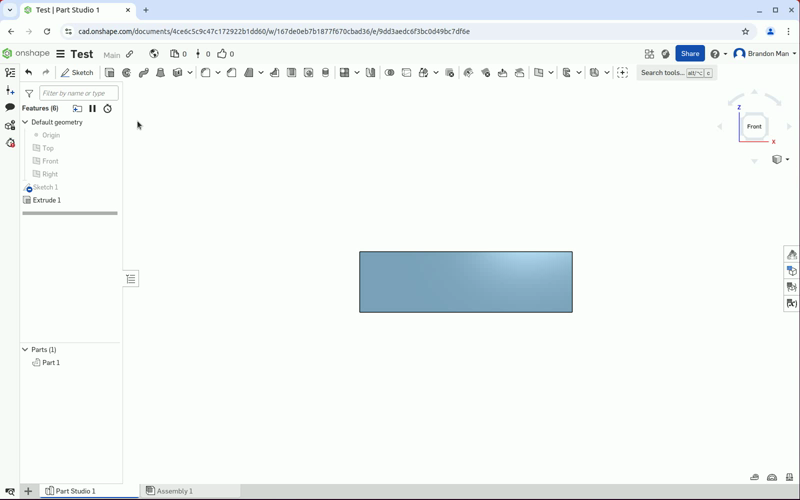
mouse_move(73, 189)
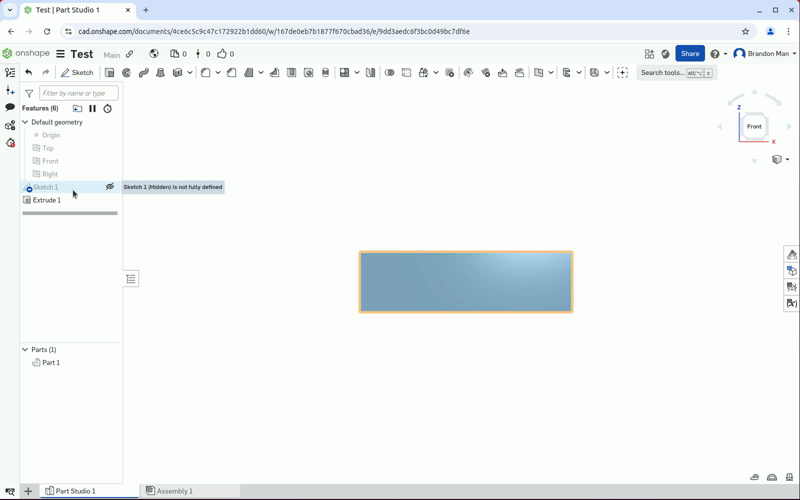
click(73, 189)
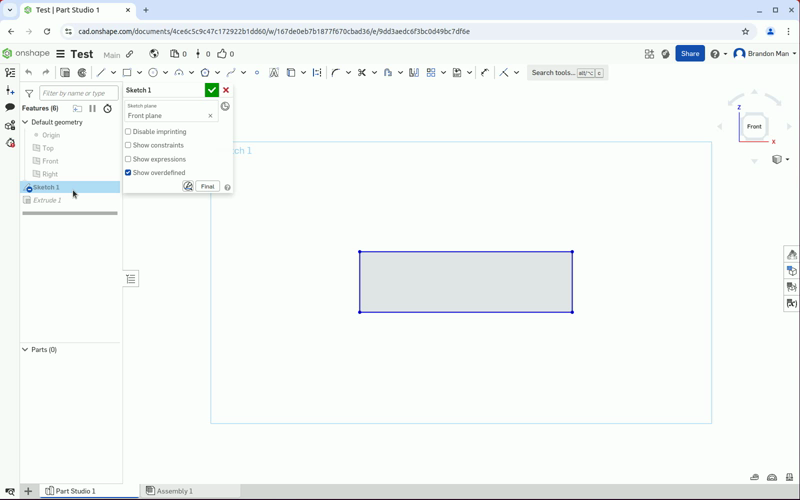
mouse_move(229, 92)
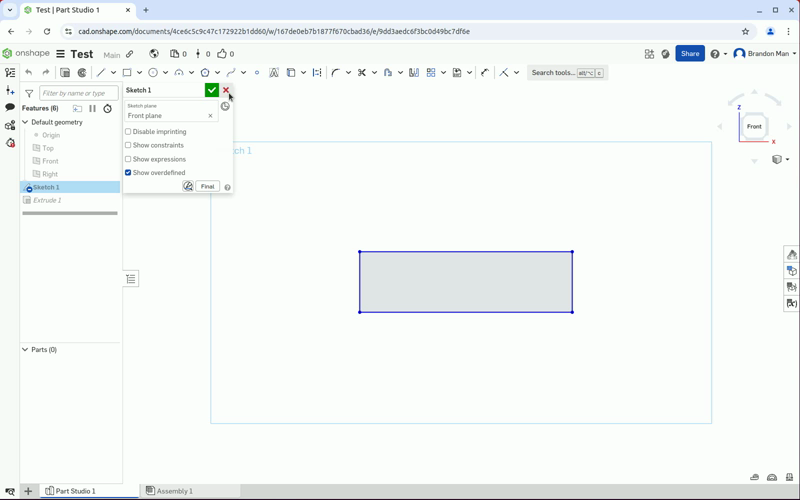
click(229, 92)
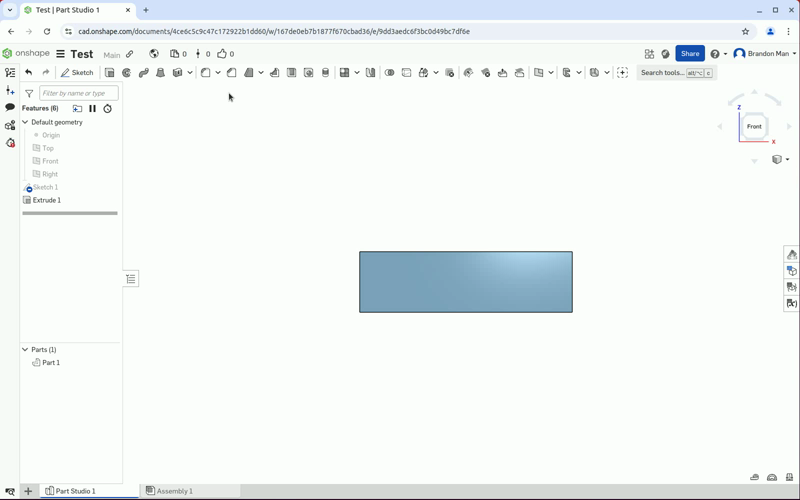
mouse_move(541, 75)
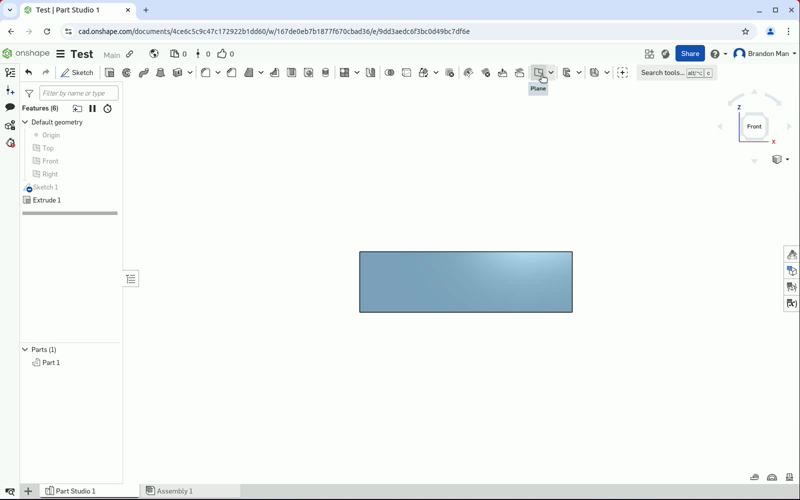
click(541, 75)
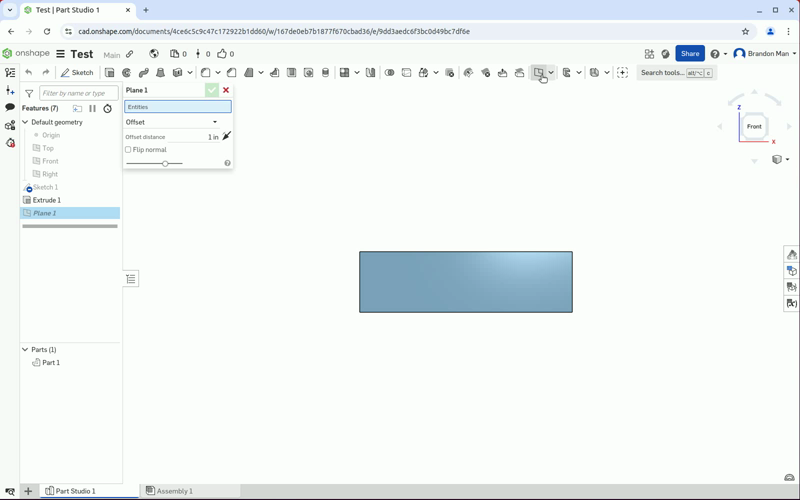
mouse_move(73, 163)
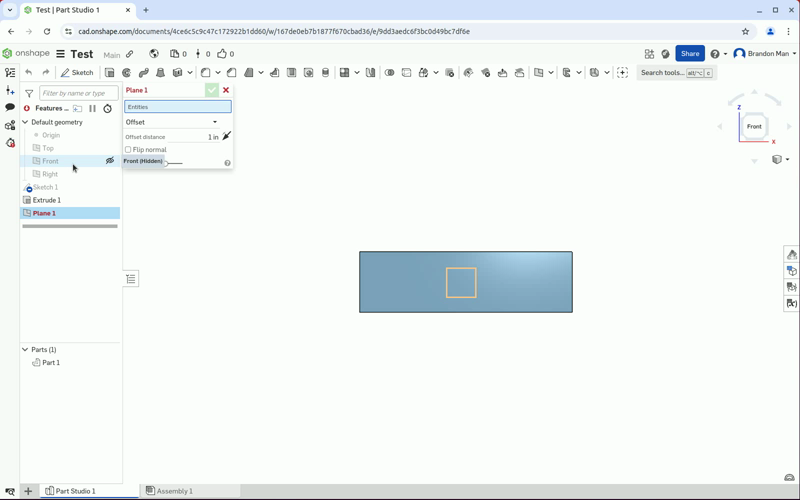
click(73, 163)
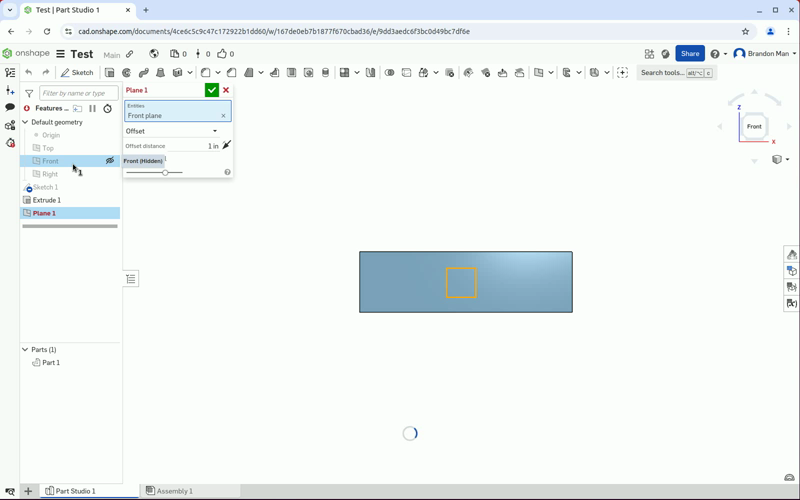
key(tab, 2)
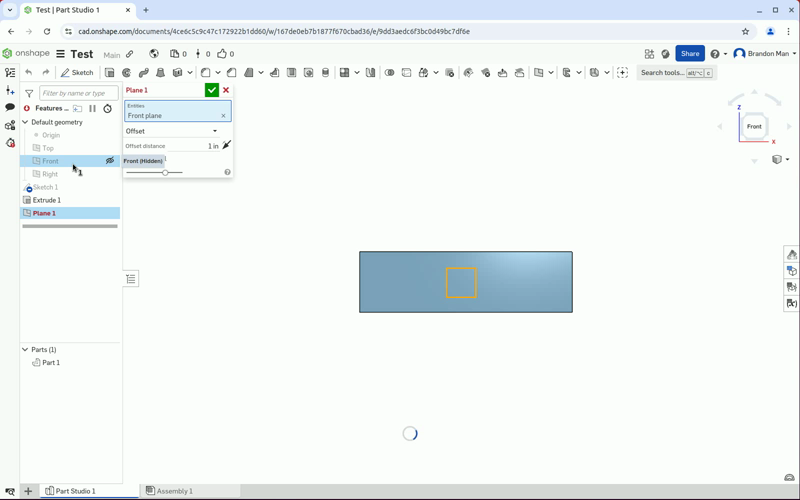
text(4.098)
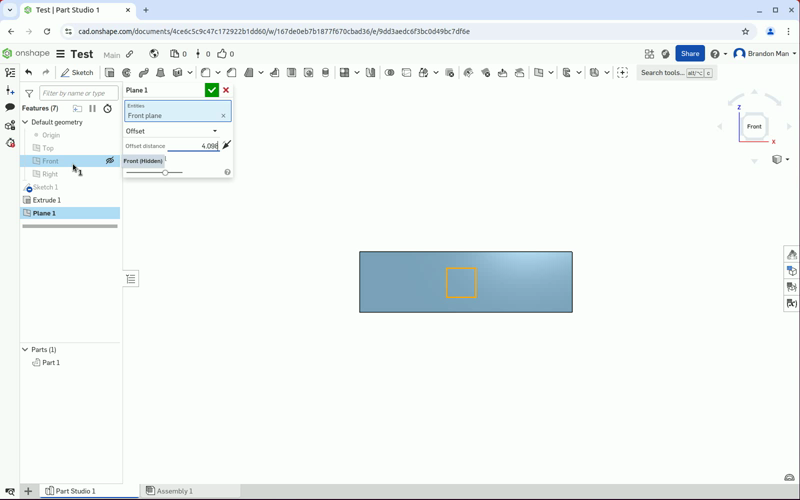
key(enter, 2)
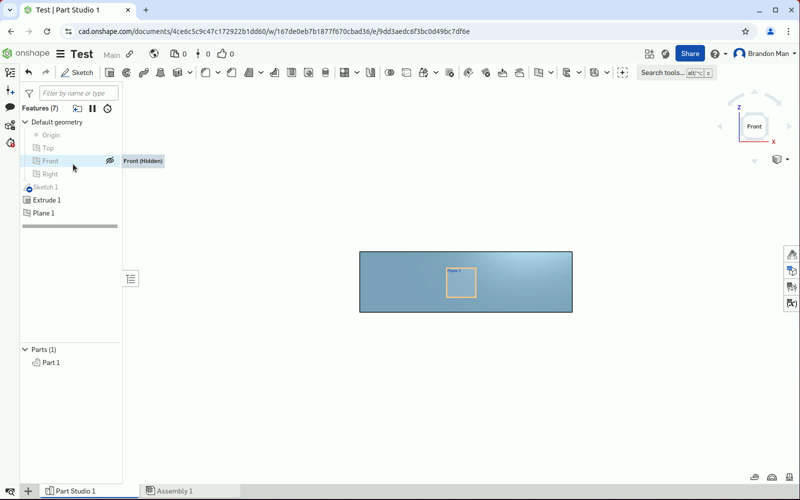
key(shift+s)
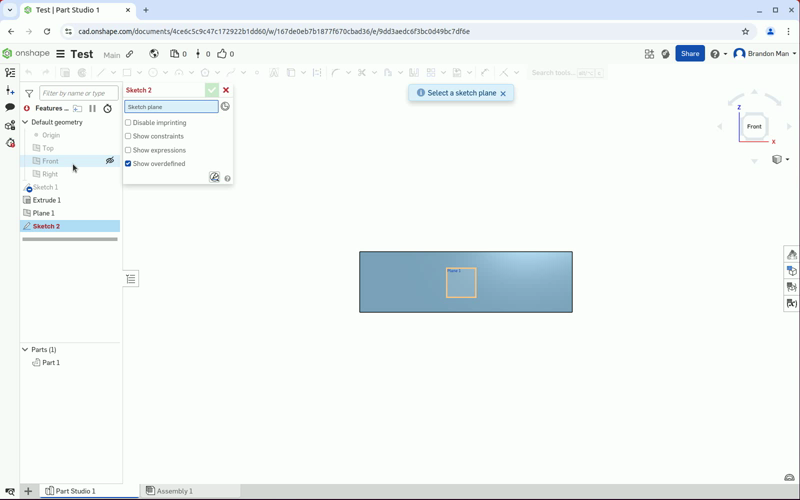
mouse_move(73, 215)
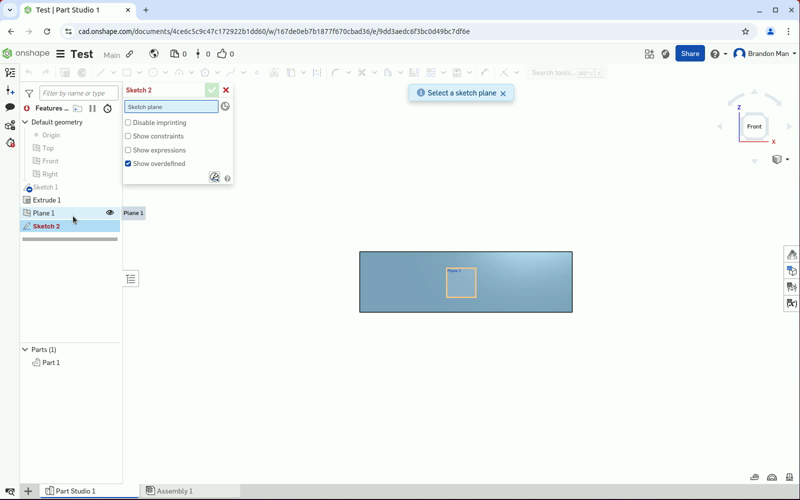
click(73, 215)
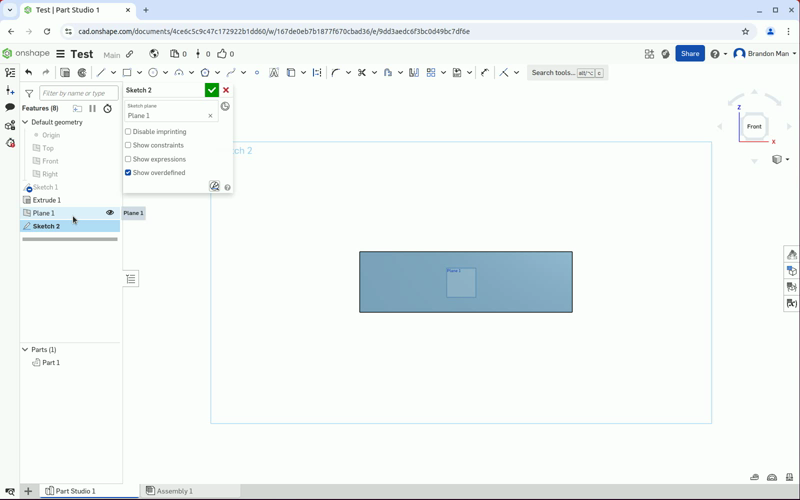
mouse_move(73, 352)
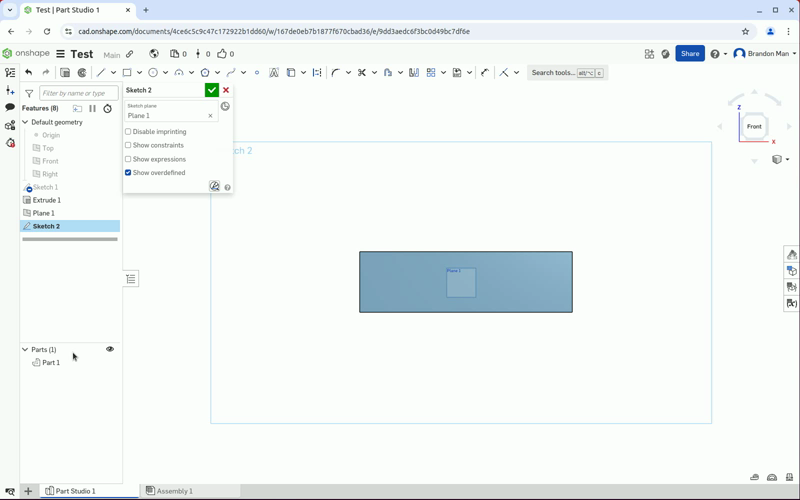
key(y)
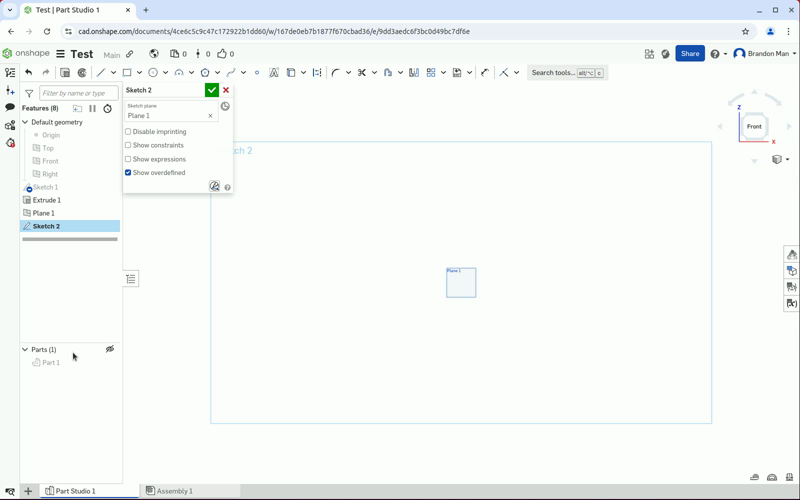
key(c)
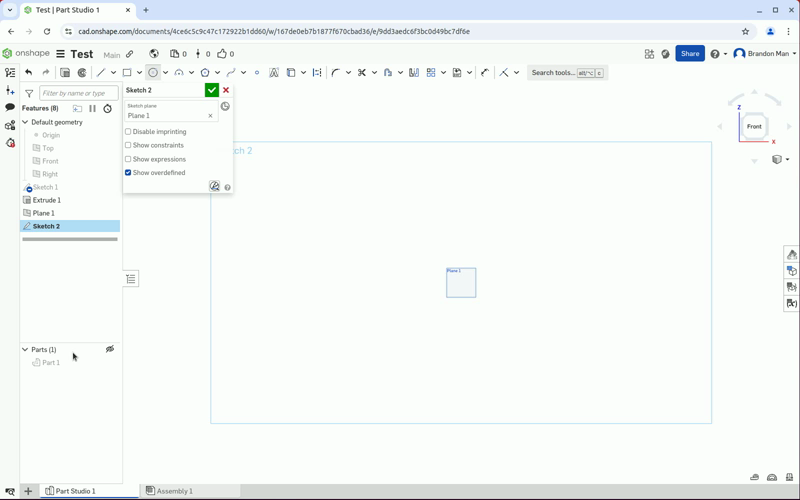
key_down(shift)
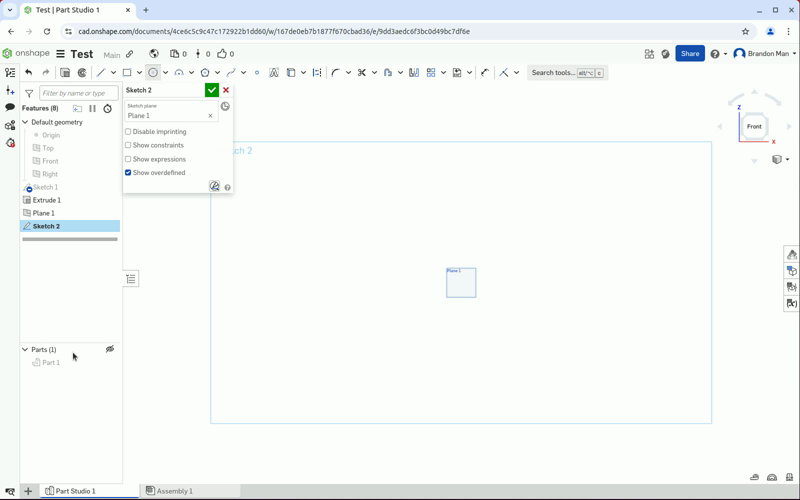
mouse_move(568, 275)
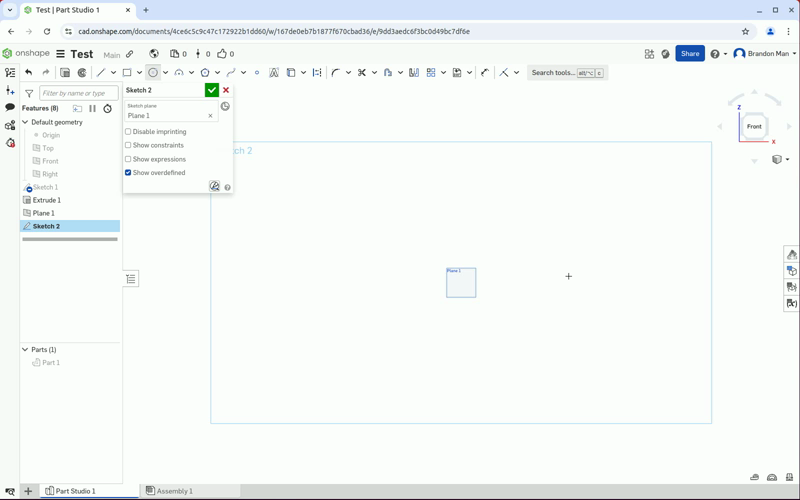
click(568, 275)
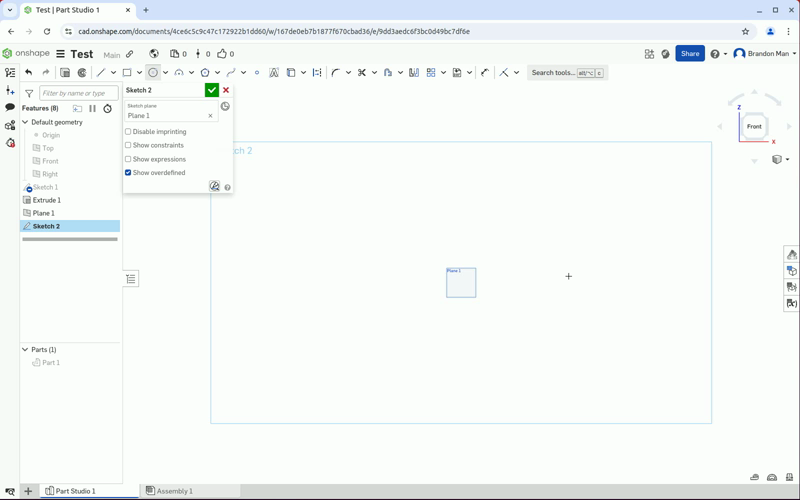
key_up(shift)
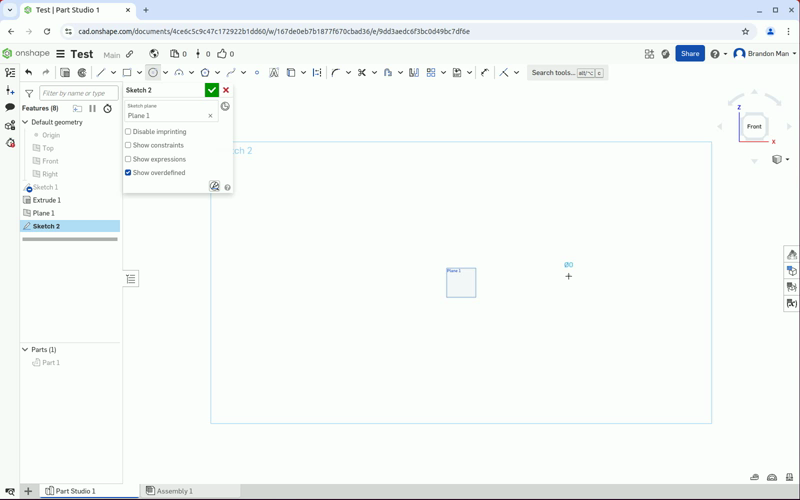
mouse_move(570, 275)
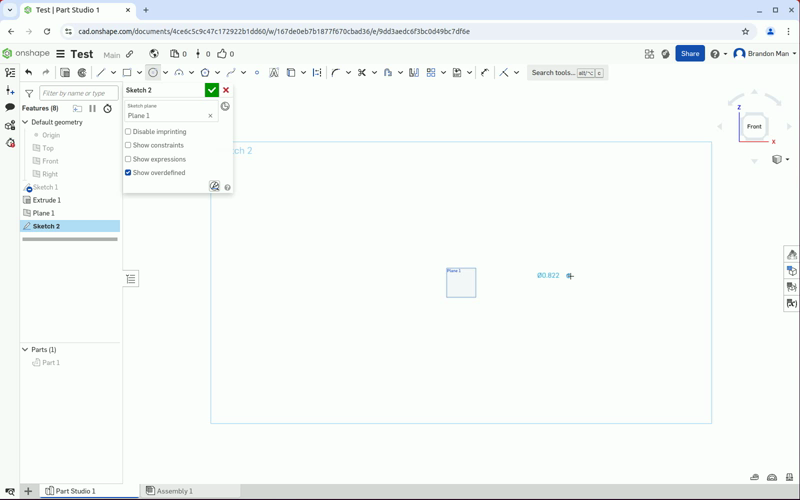
scroll(6)
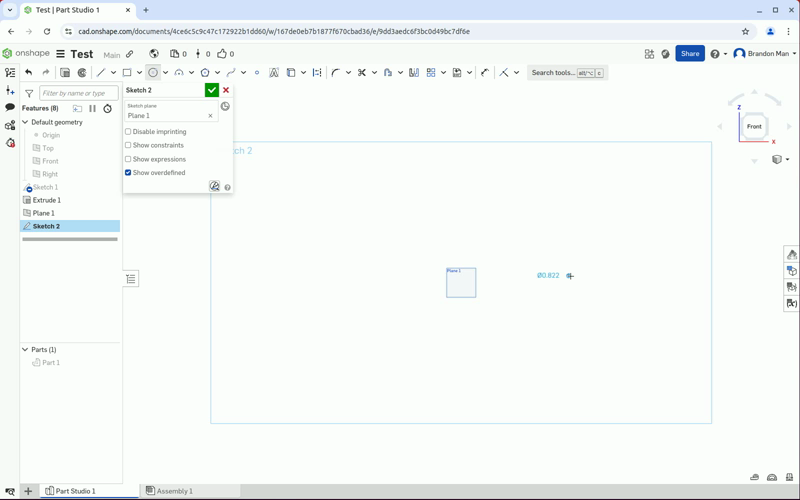
scroll(6)
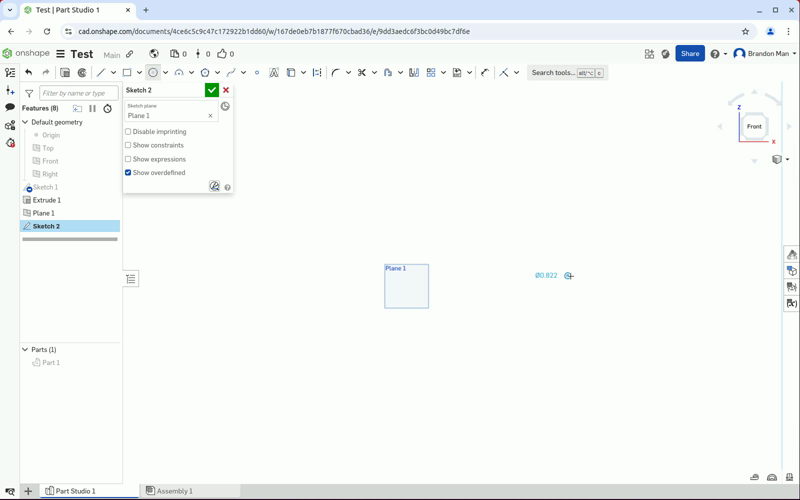
scroll(6)
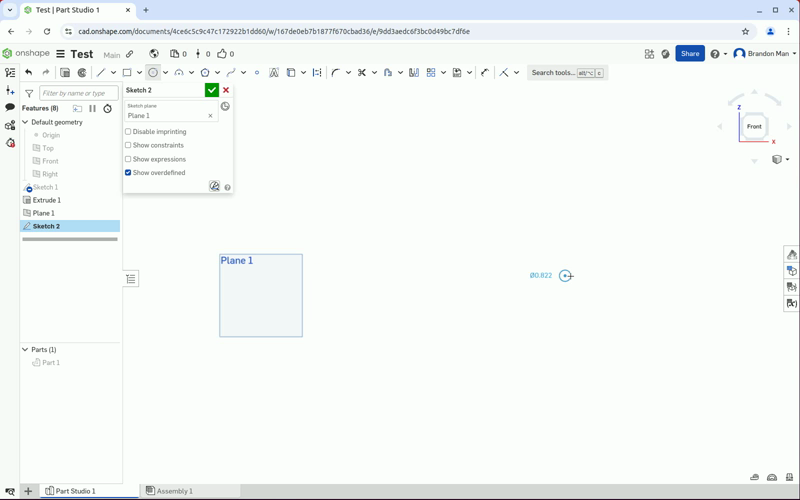
scroll(6)
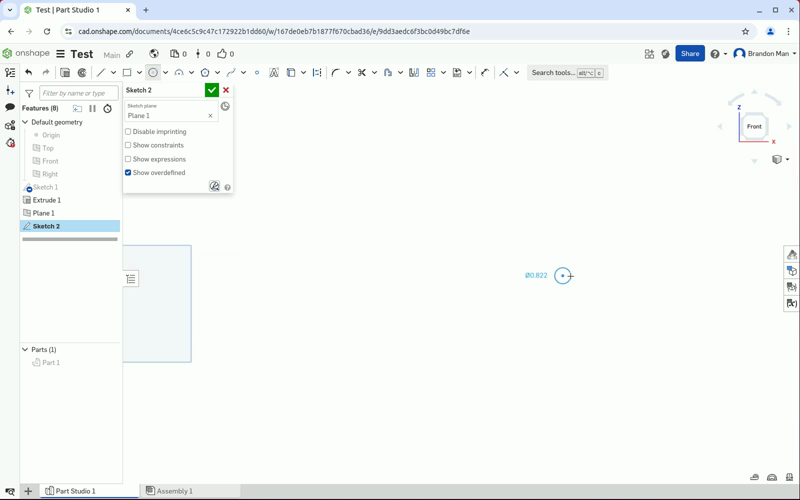
scroll(6)
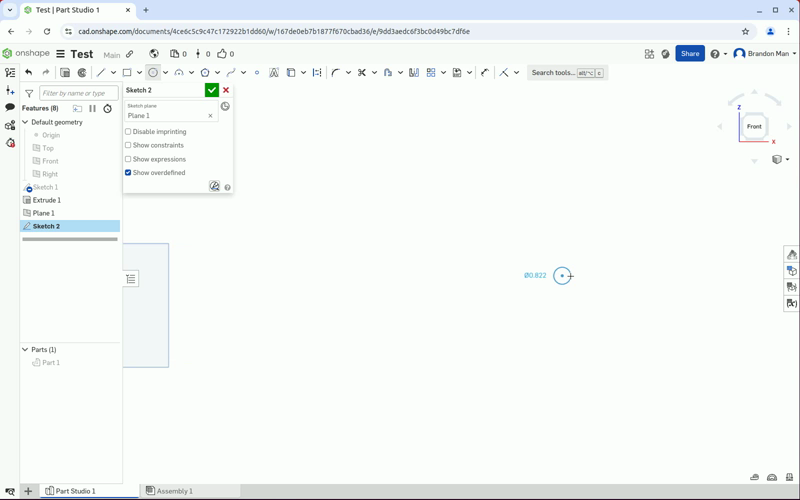
scroll(6)
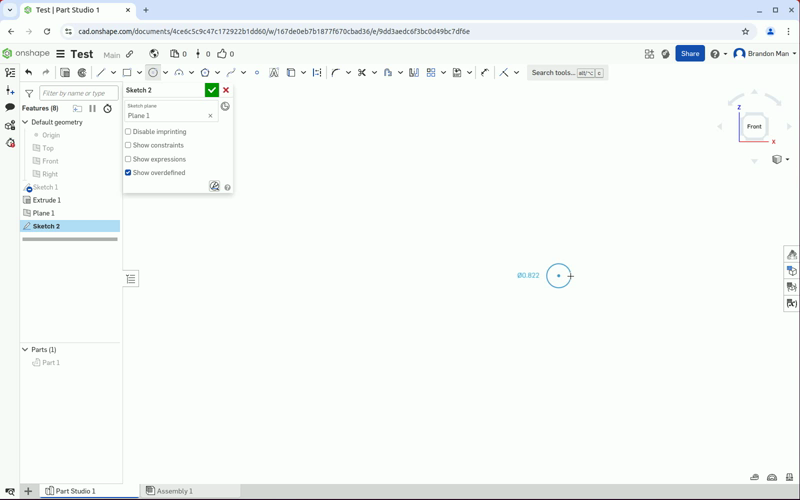
scroll(6)
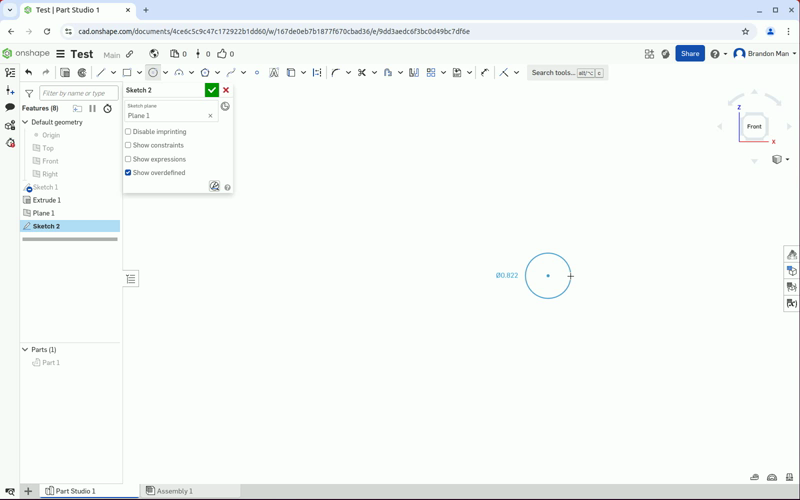
click(570, 275)
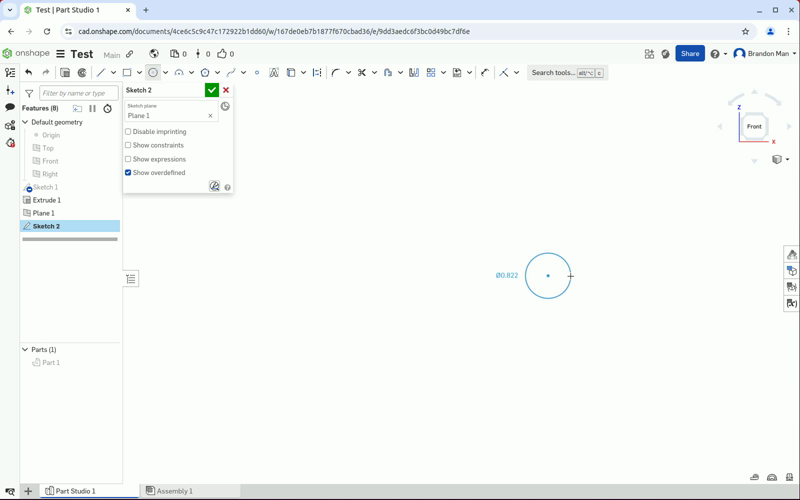
scroll(-6)
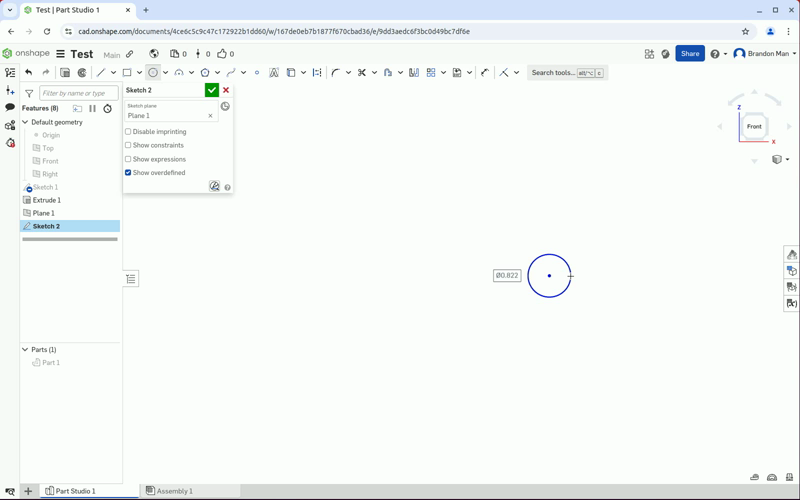
scroll(-6)
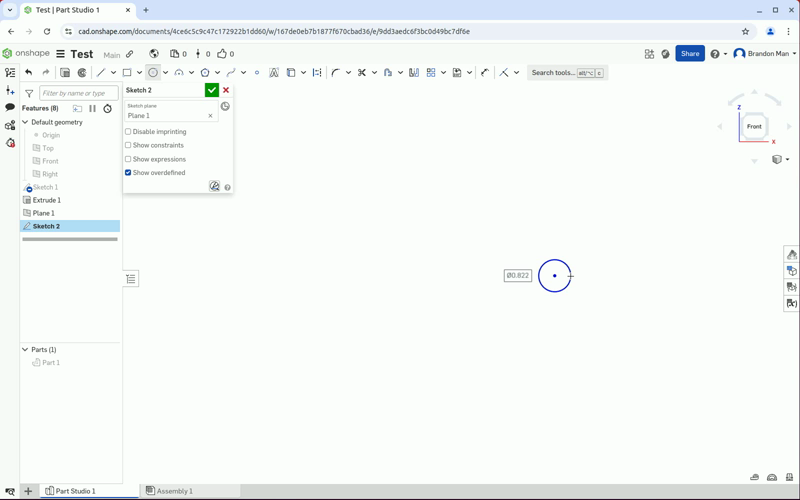
scroll(-6)
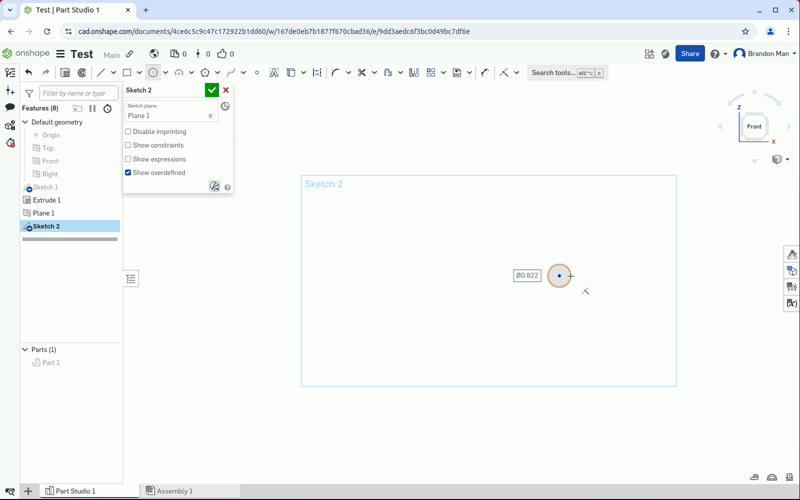
scroll(-6)
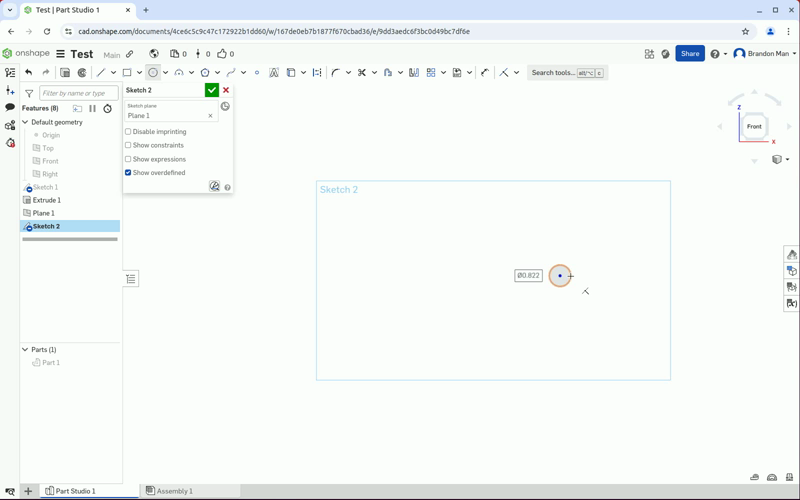
scroll(-6)
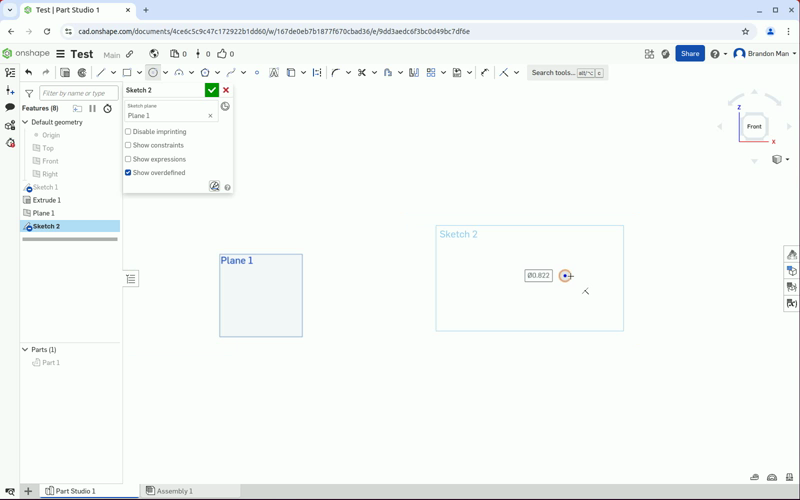
scroll(-6)
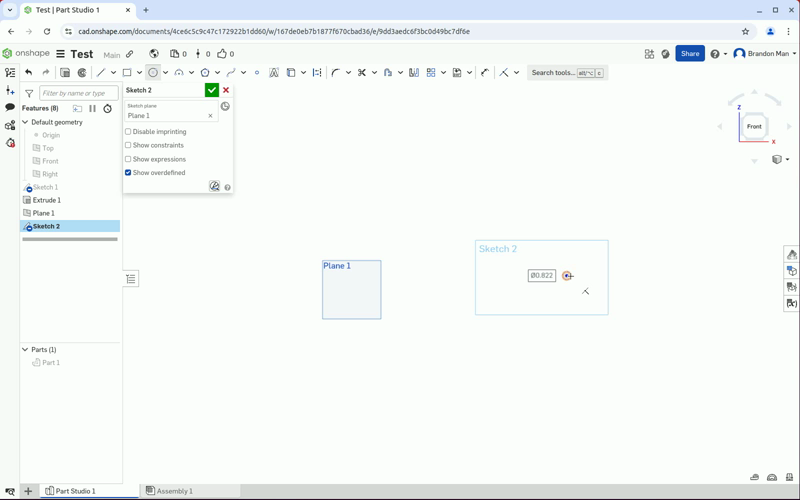
scroll(-6)
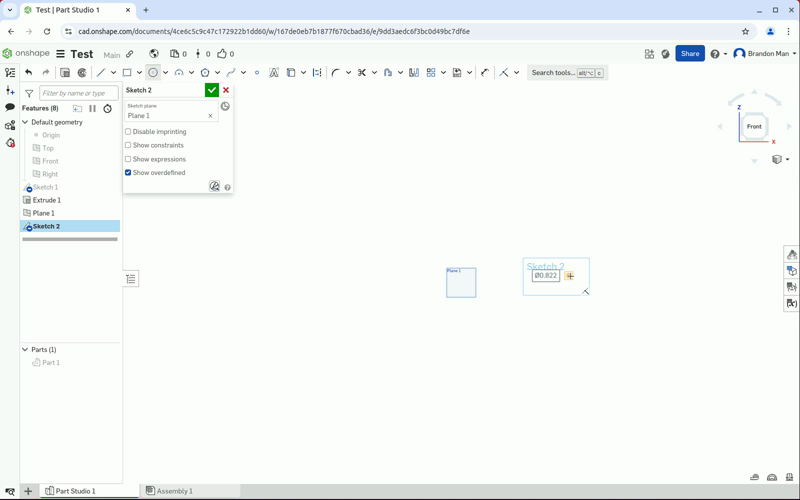
key(esc)
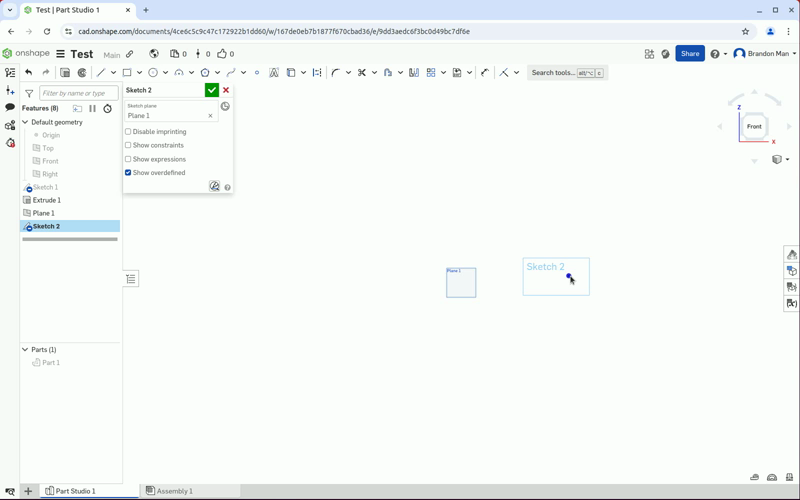
mouse_move(568, 277)
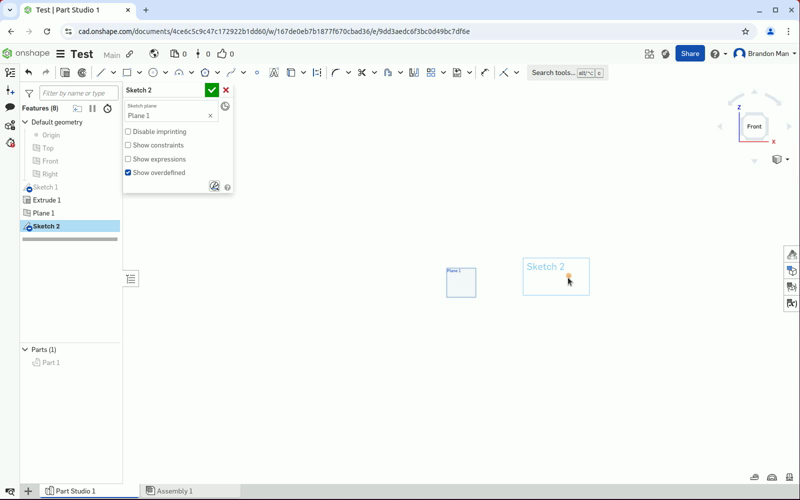
scroll(6)
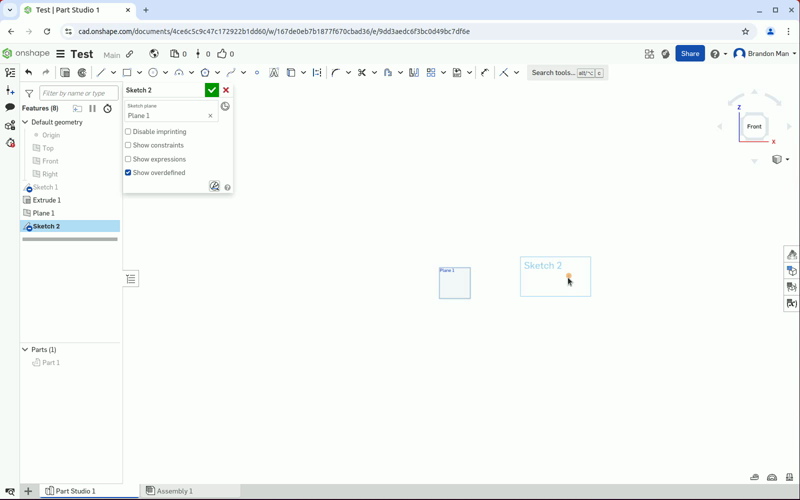
scroll(6)
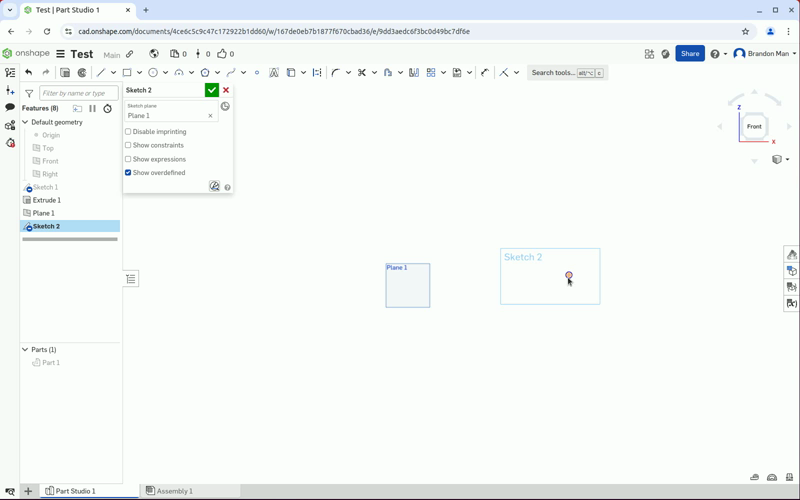
scroll(6)
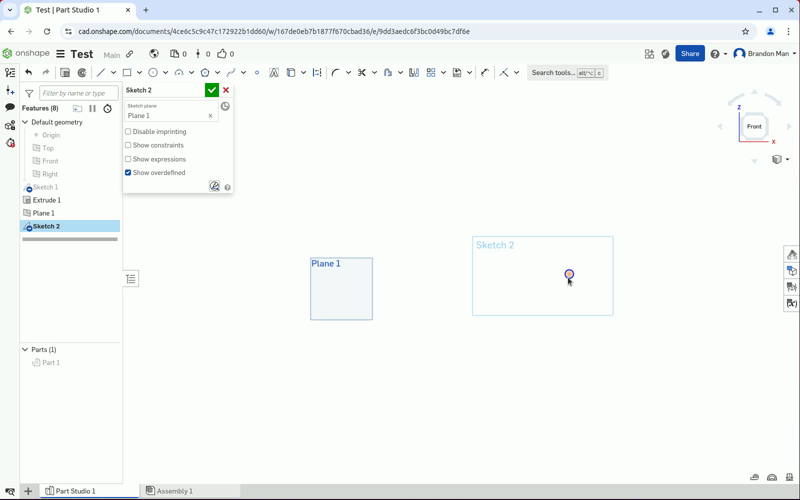
scroll(6)
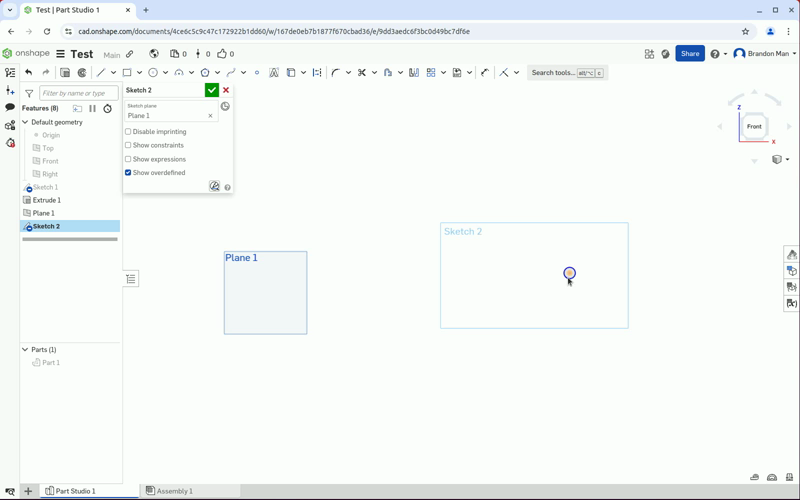
scroll(6)
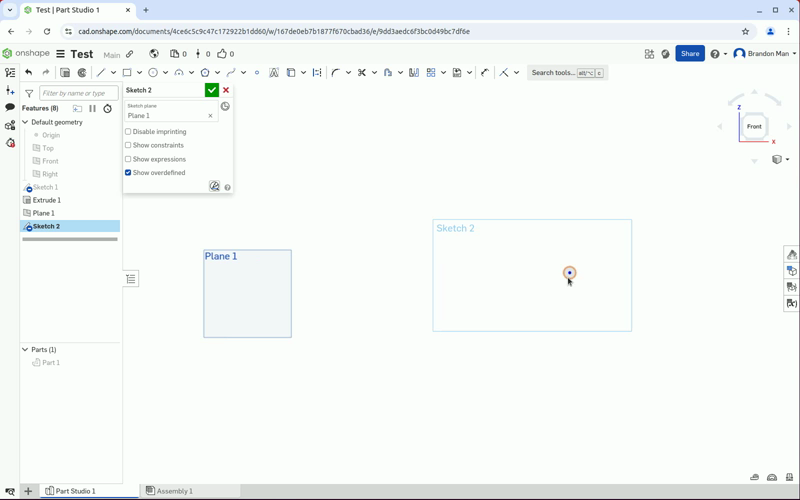
scroll(6)
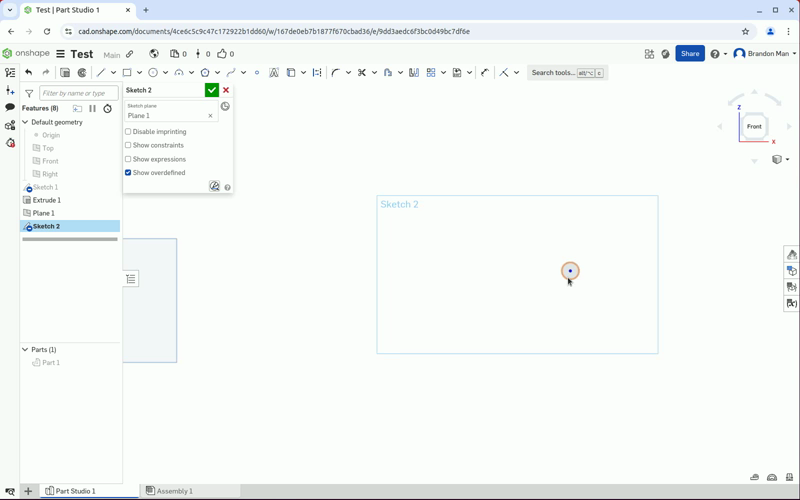
scroll(6)
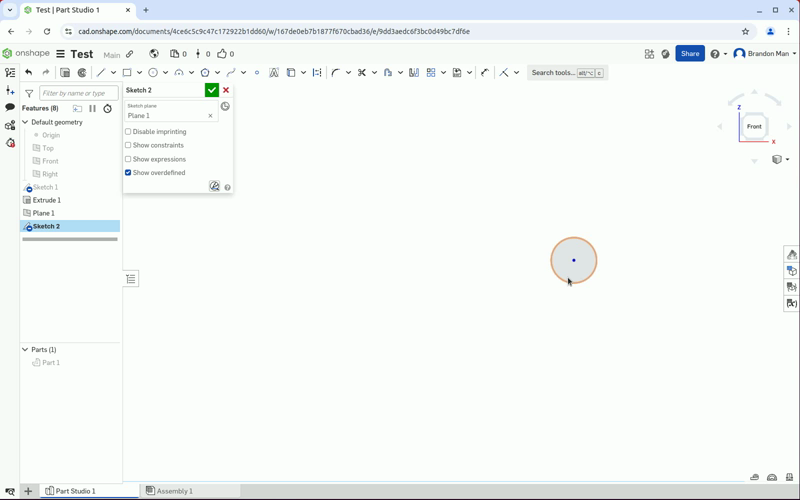
click(568, 277)
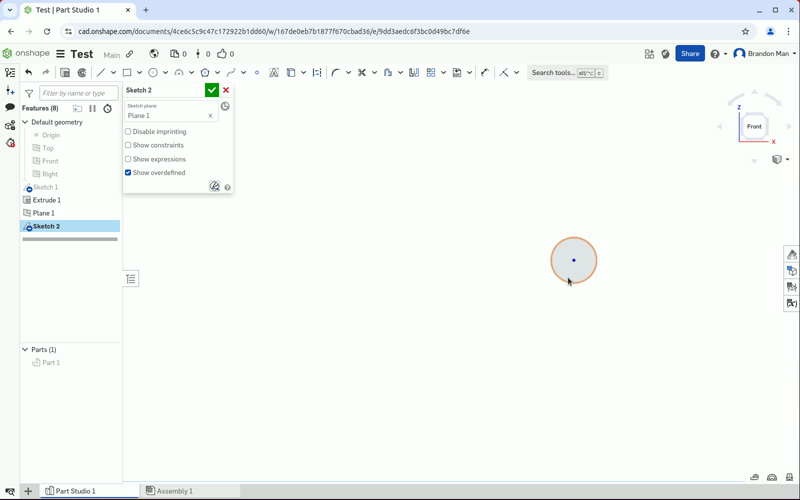
scroll(-6)
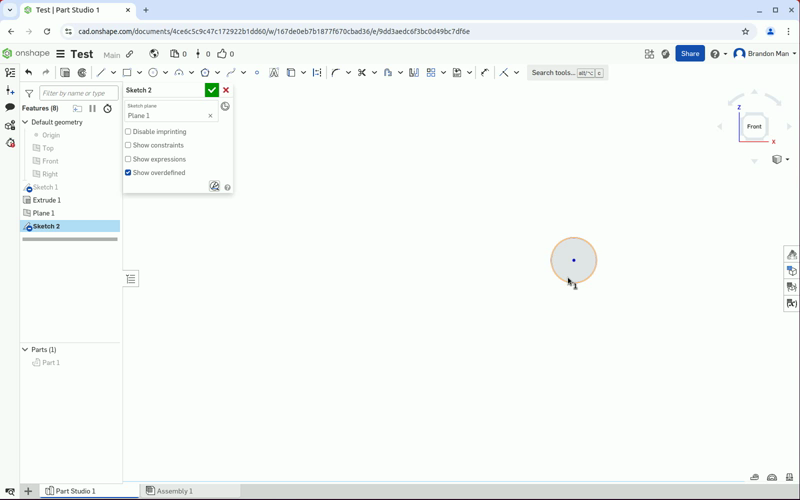
scroll(-6)
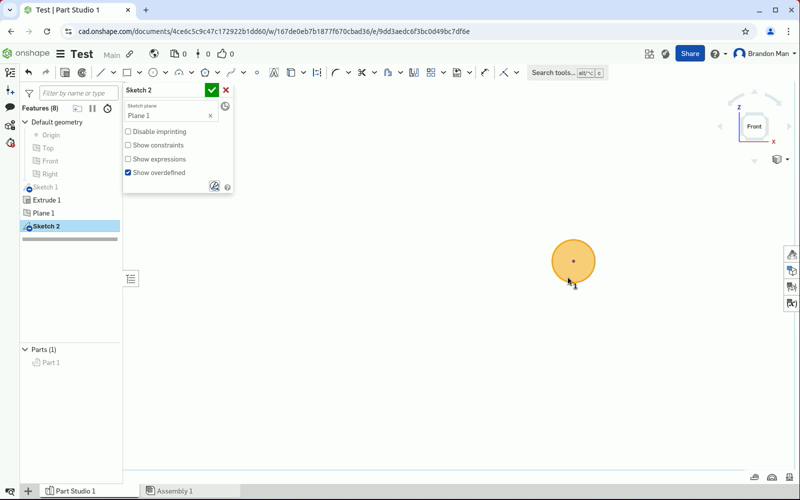
scroll(-6)
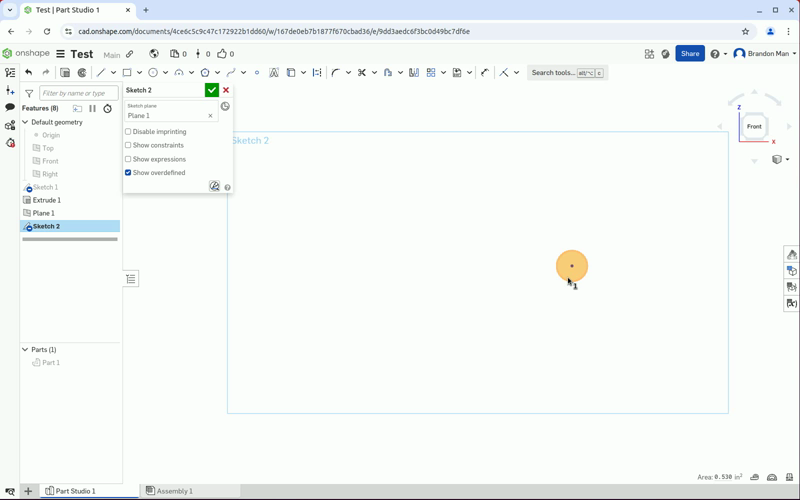
scroll(-6)
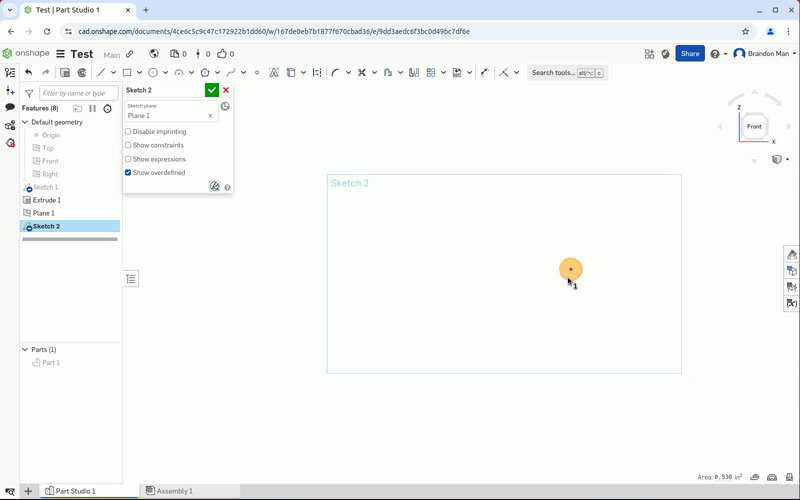
scroll(-6)
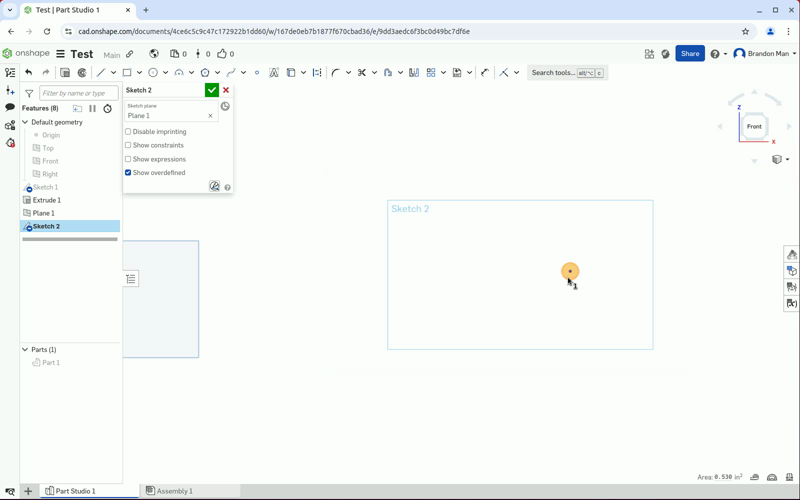
scroll(-6)
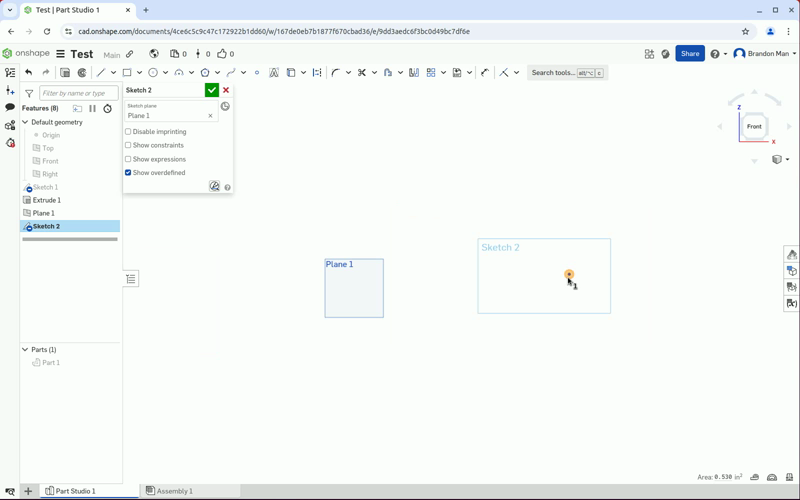
scroll(-6)
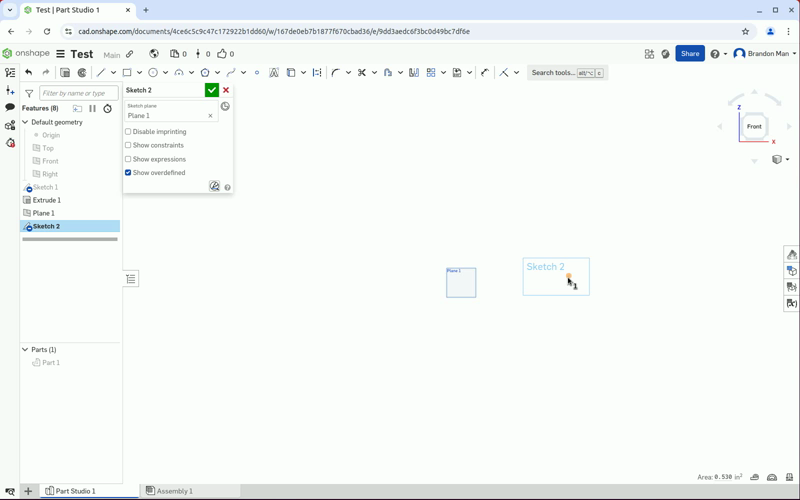
mouse_move(73, 352)
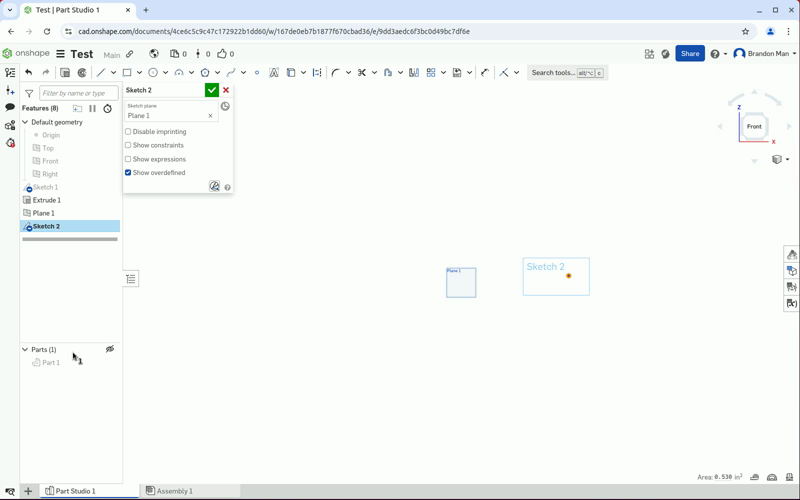
key(shift+y)
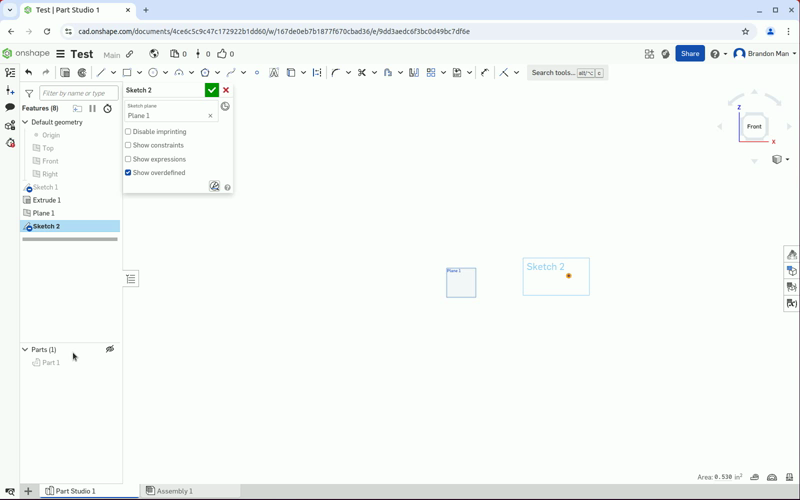
key(shift+e)
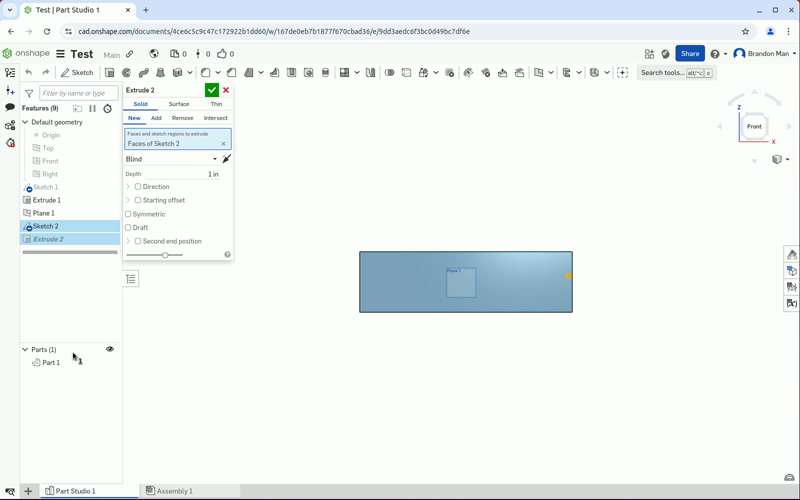
mouse_move(143, 106)
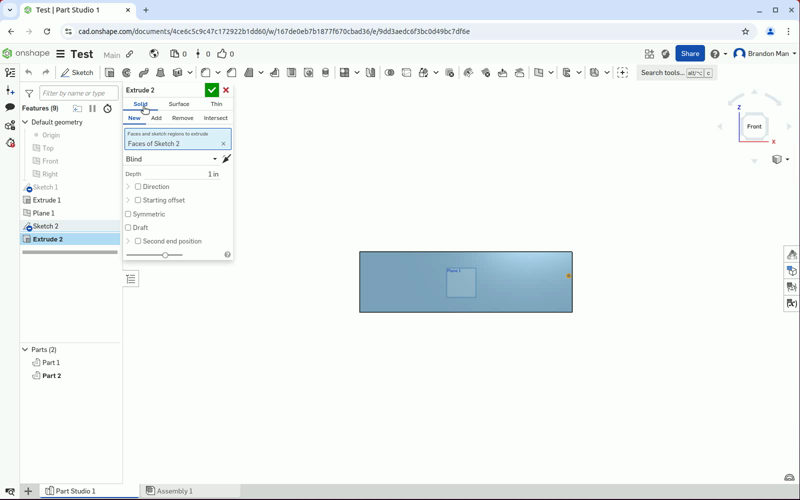
click(143, 106)
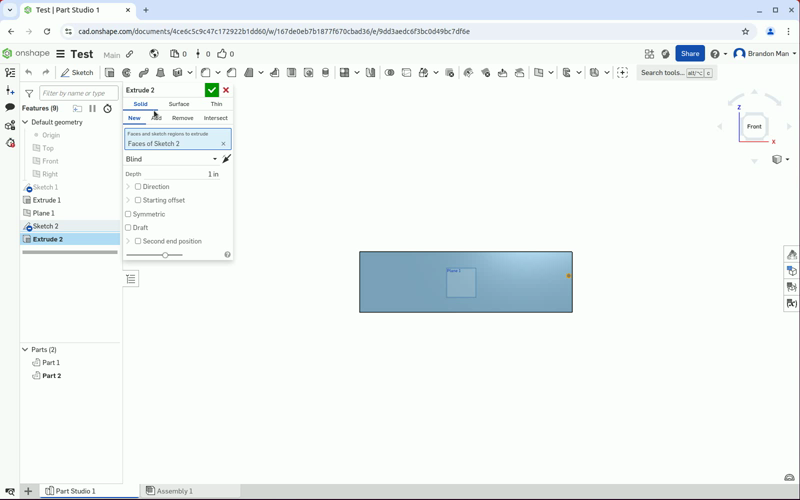
mouse_move(186, 120)
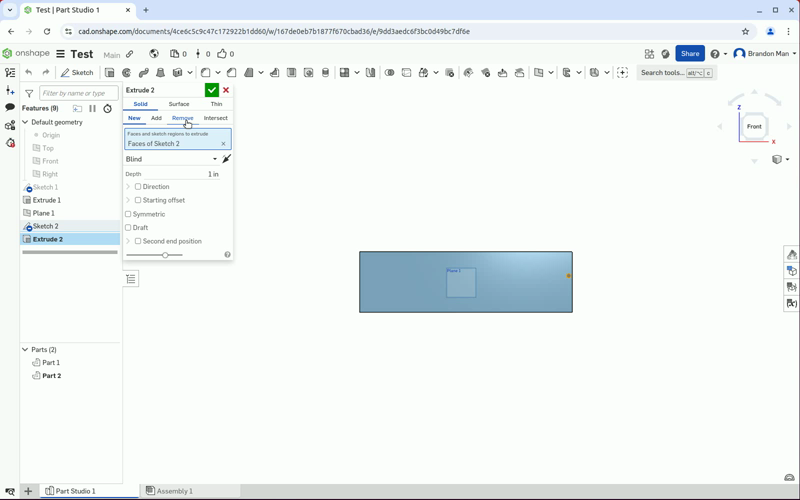
click(186, 120)
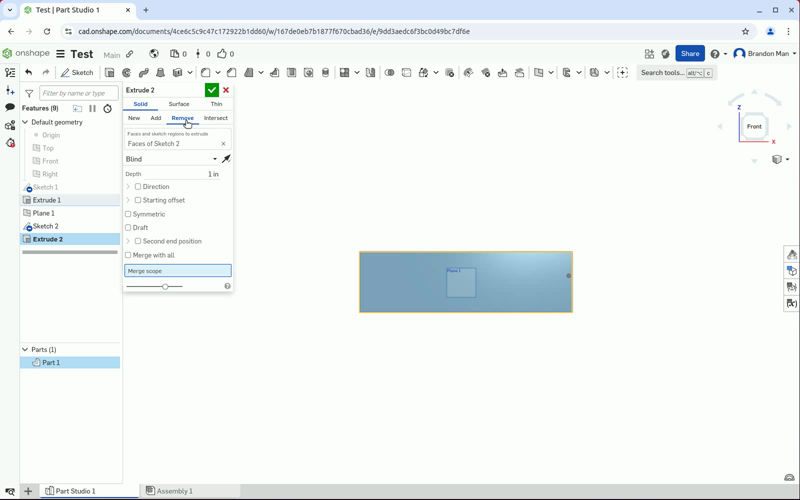
key(tab, 4)
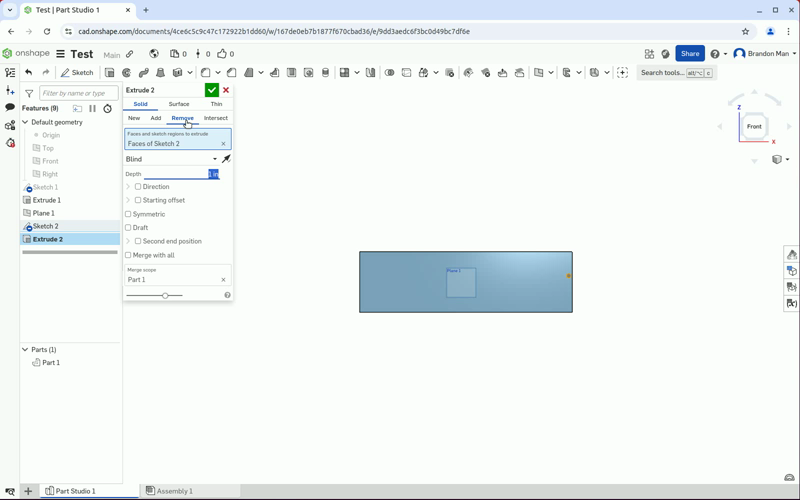
text(5.536)
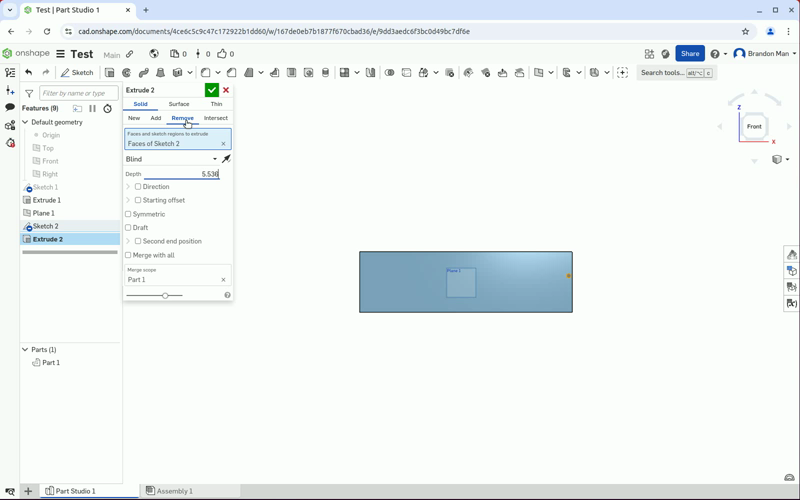
key(tab, 6)
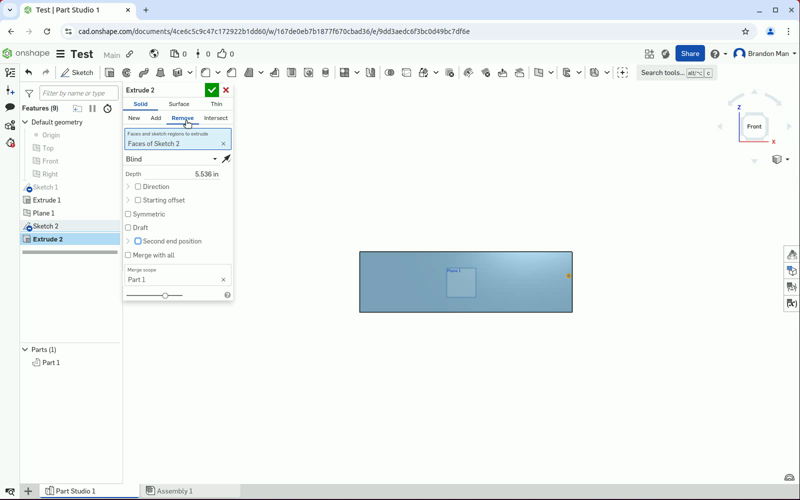
key(space)
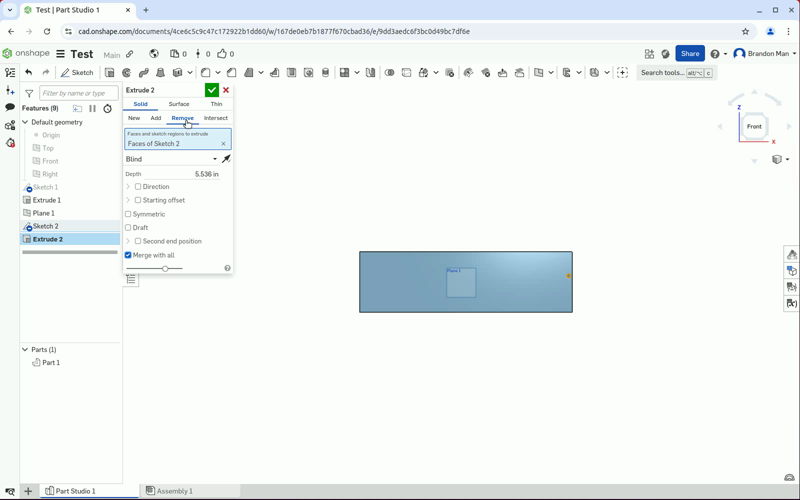
key(enter)
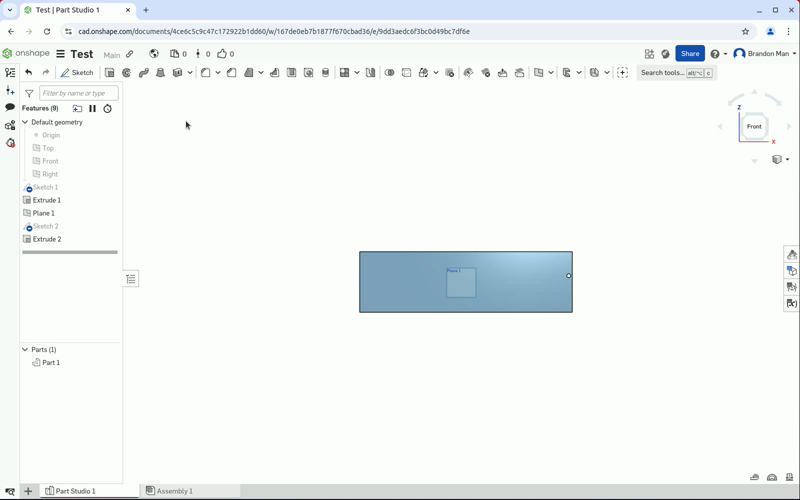
key(shift+h)
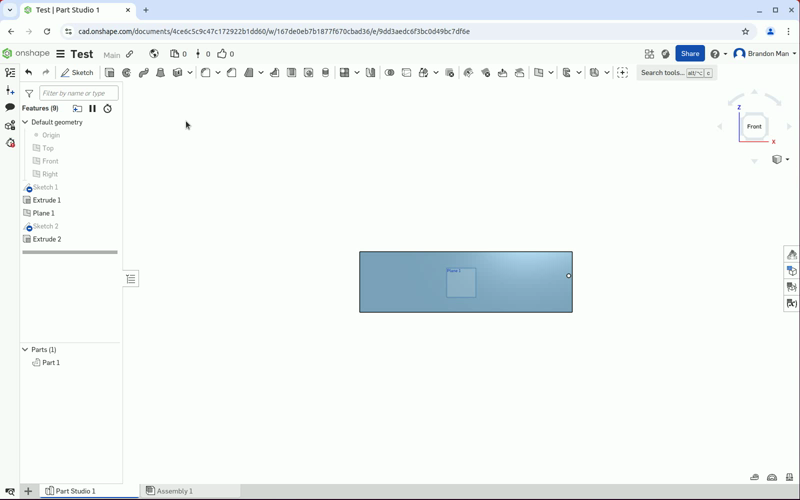
key(shift+h)
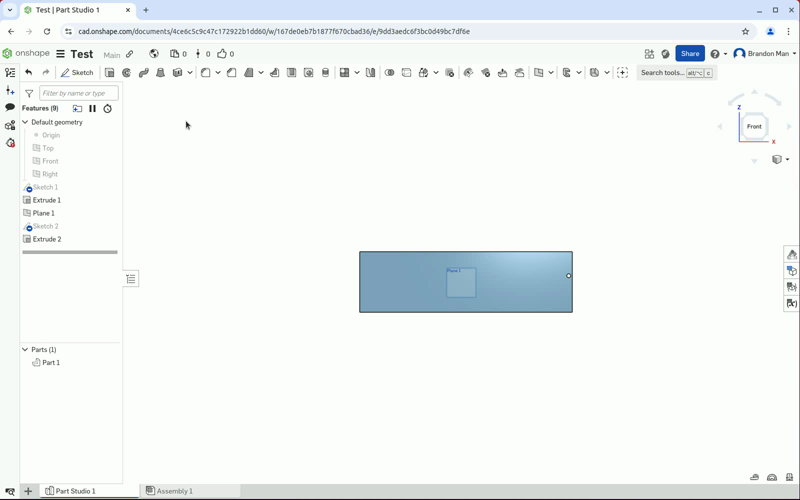
mouse_move(73, 189)
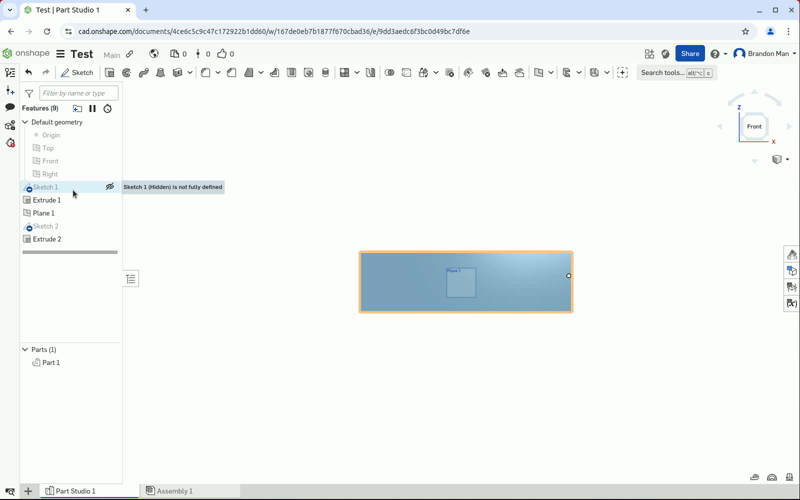
click(73, 189)
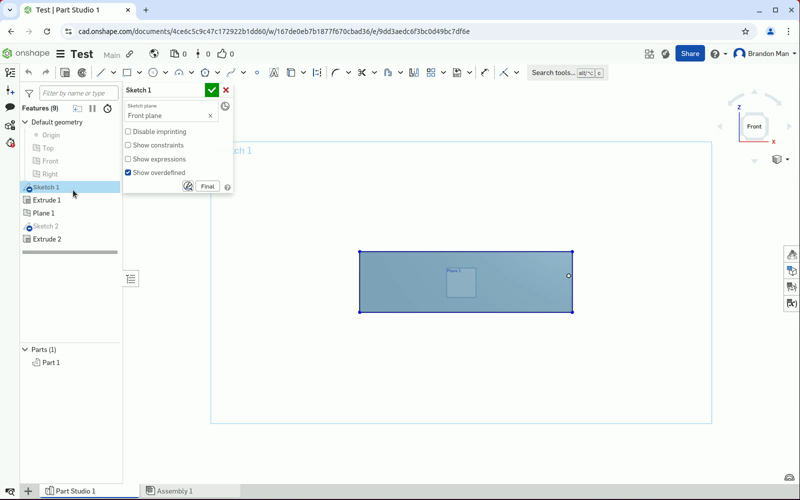
mouse_move(229, 92)
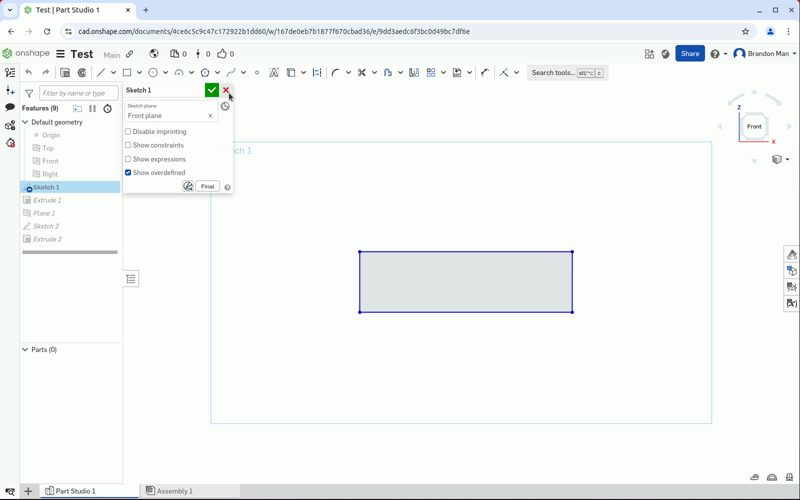
click(229, 92)
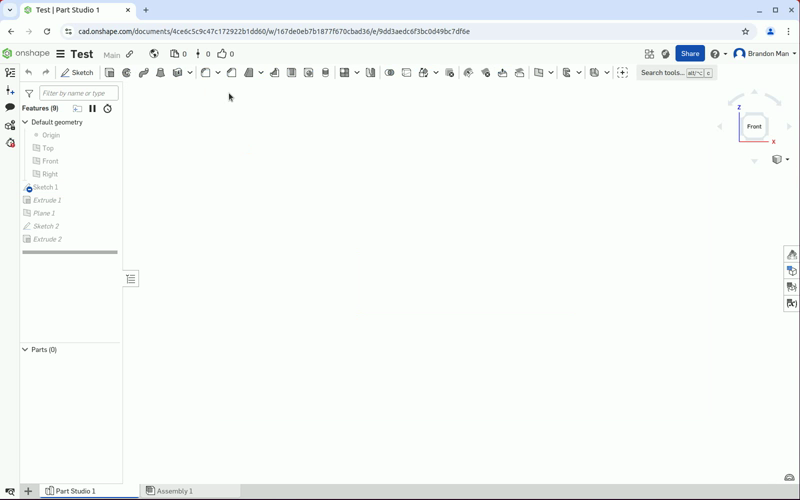
key(shift+s)
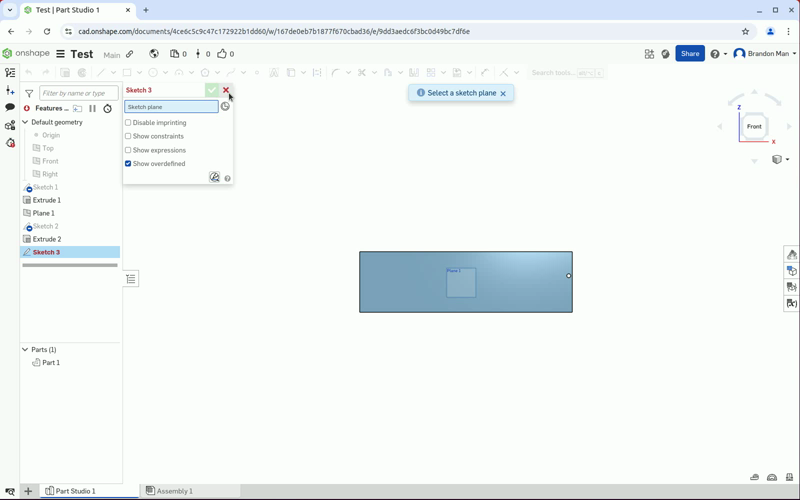
mouse_move(73, 215)
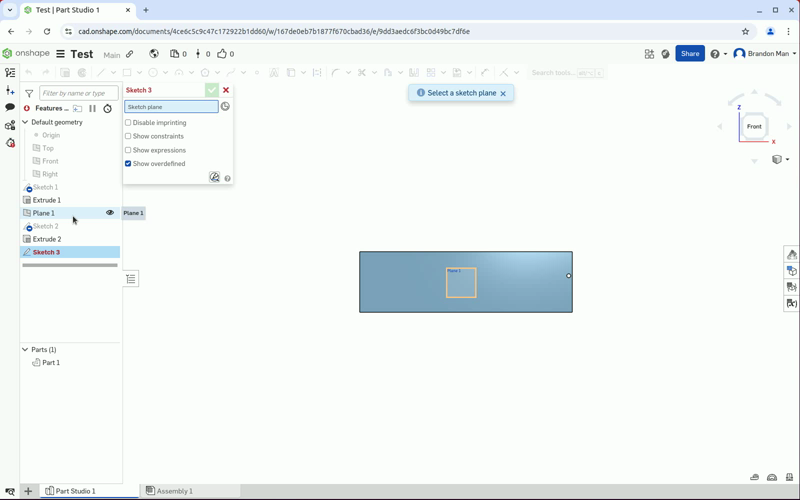
click(73, 215)
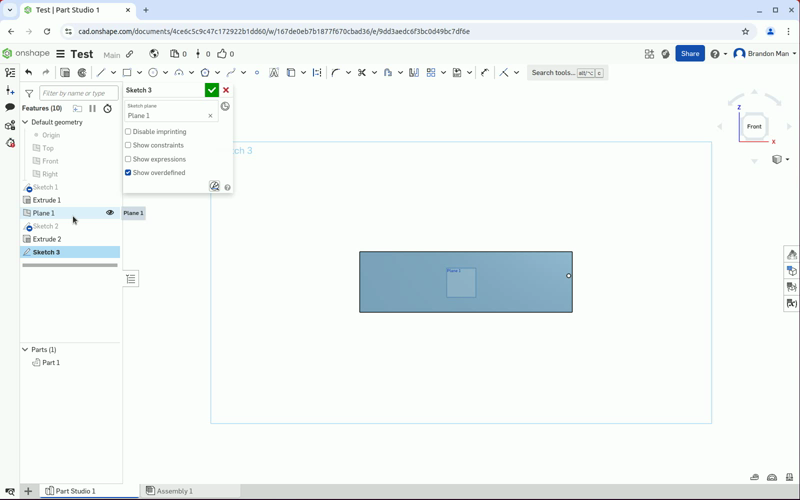
mouse_move(73, 352)
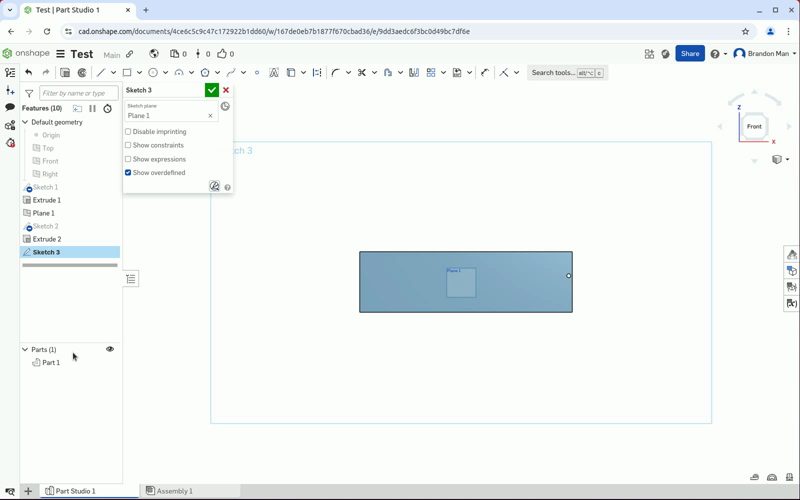
key(y)
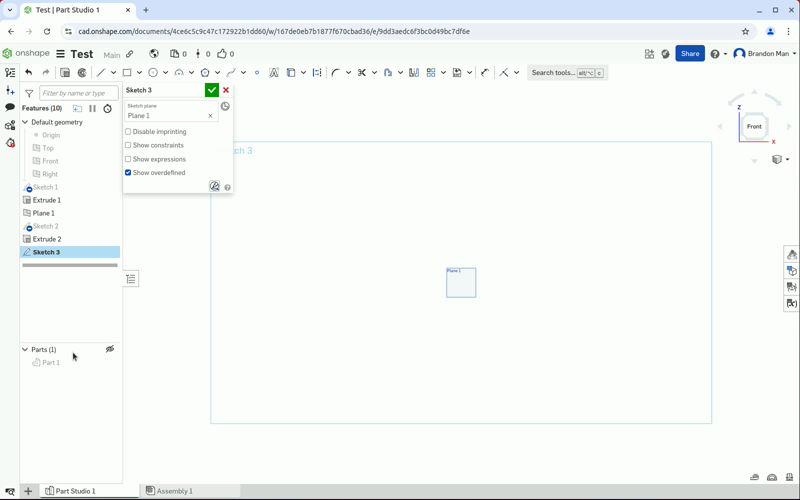
key(c)
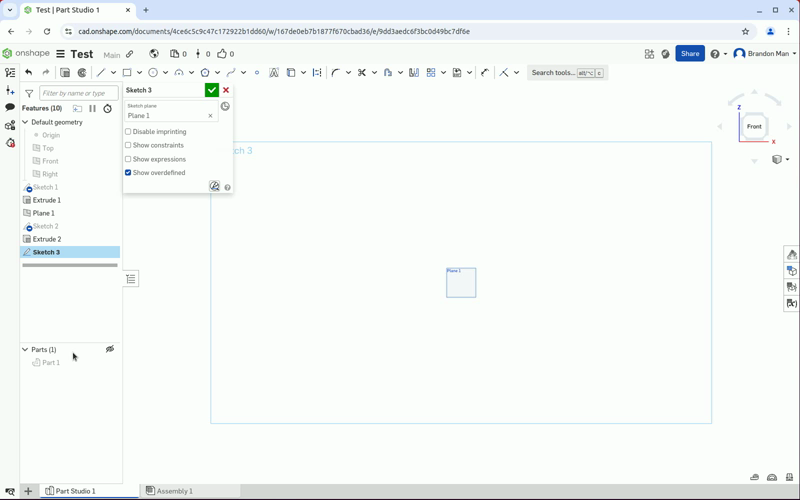
key_down(shift)
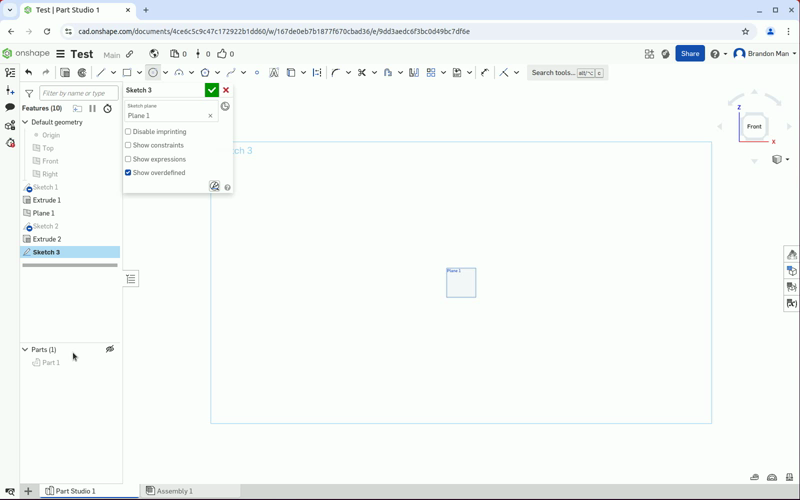
mouse_move(568, 290)
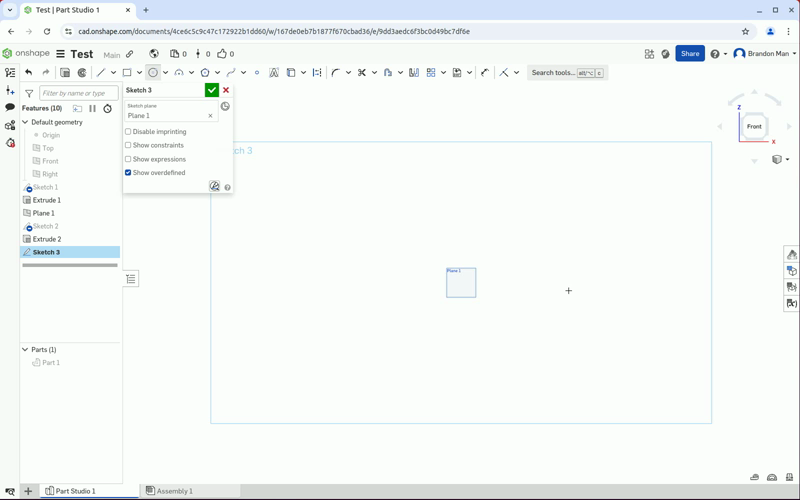
click(568, 290)
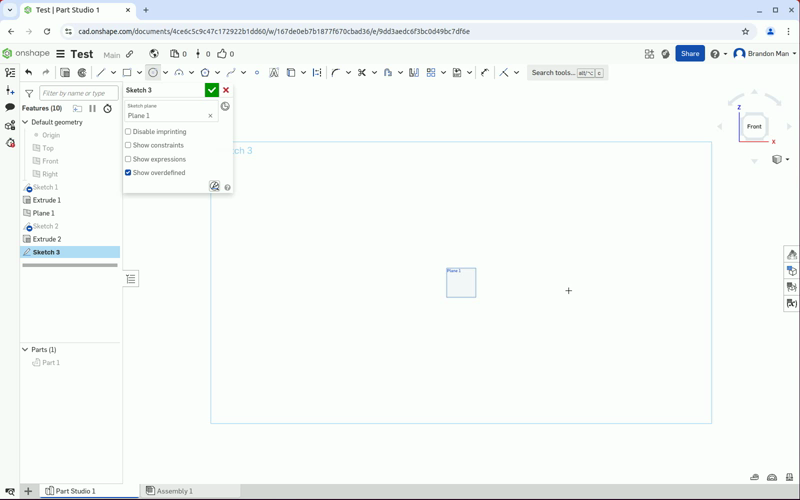
key_up(shift)
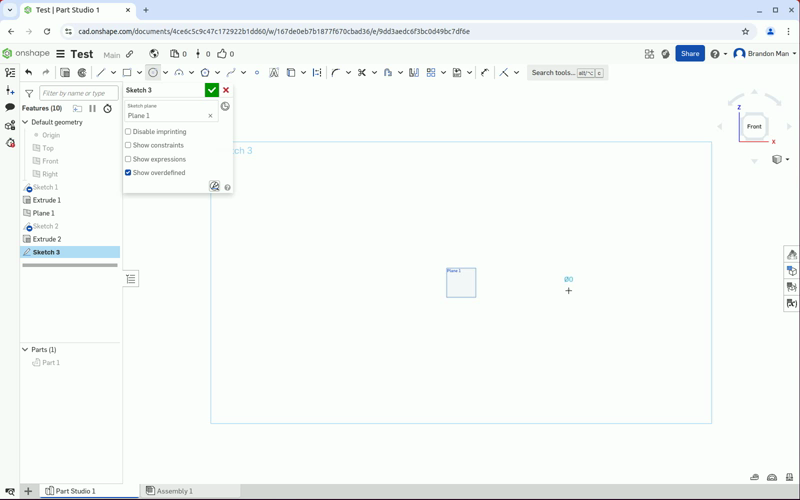
mouse_move(570, 290)
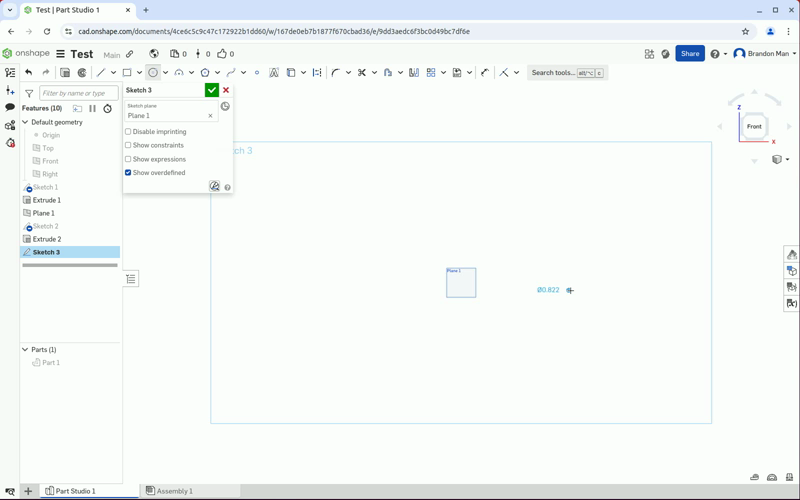
scroll(6)
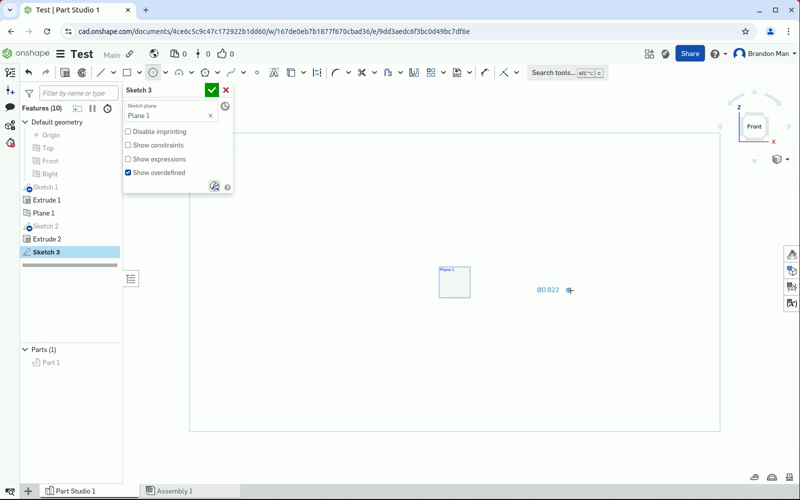
scroll(6)
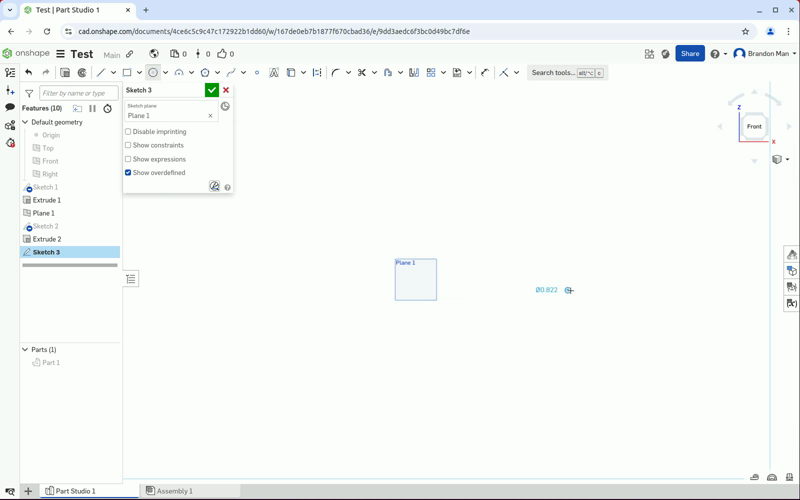
scroll(6)
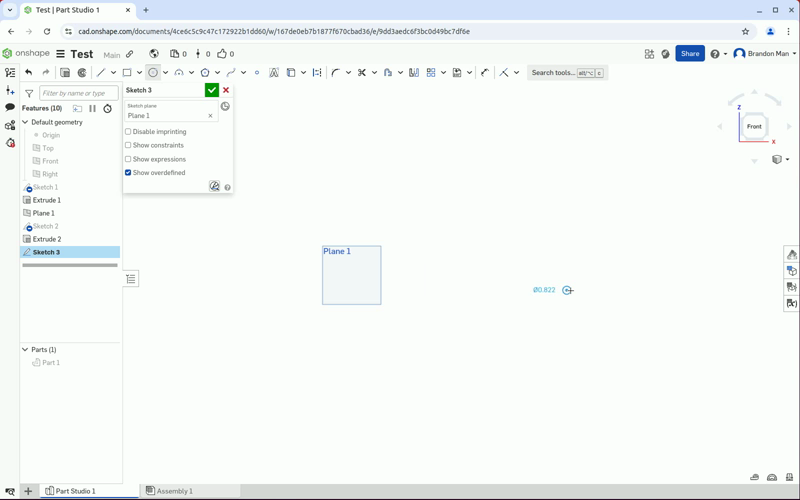
scroll(6)
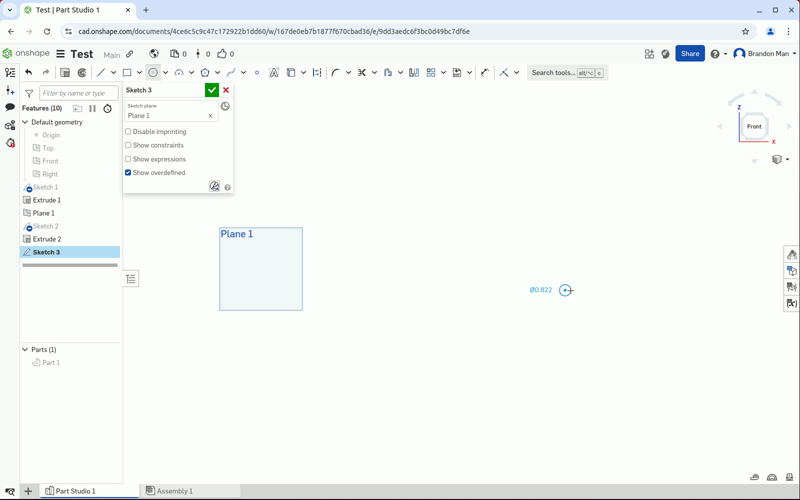
scroll(6)
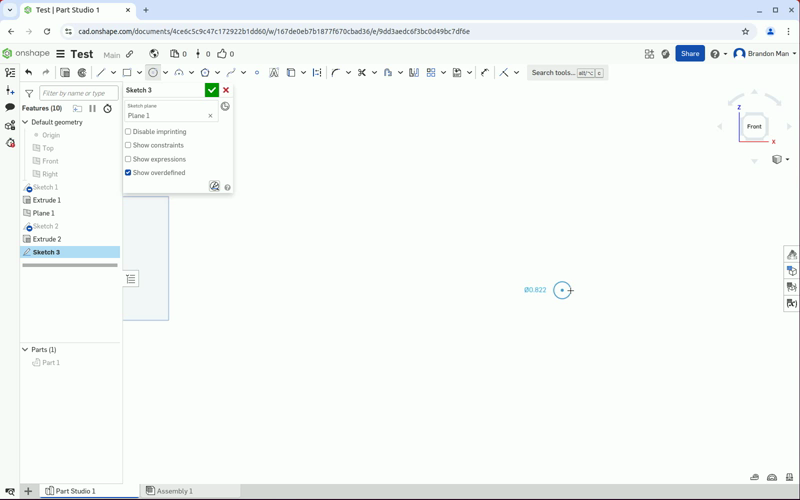
scroll(6)
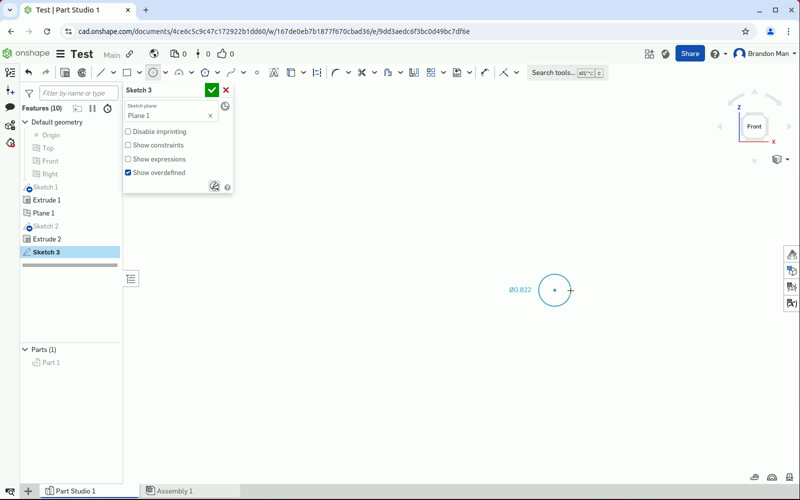
scroll(6)
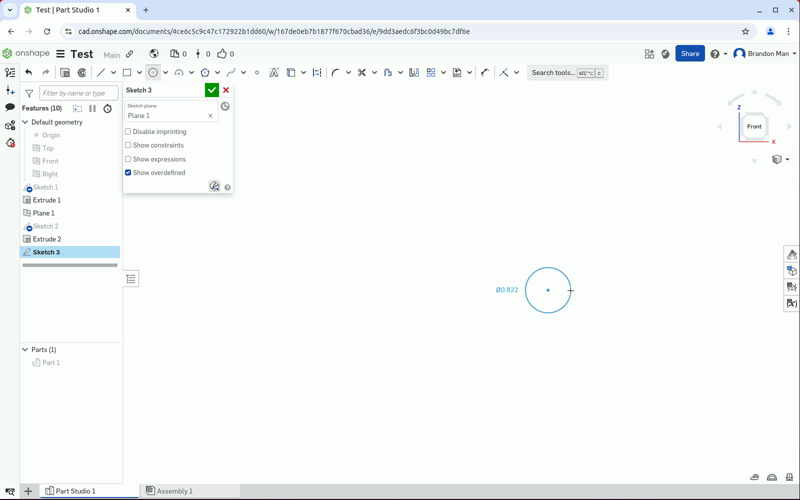
click(570, 290)
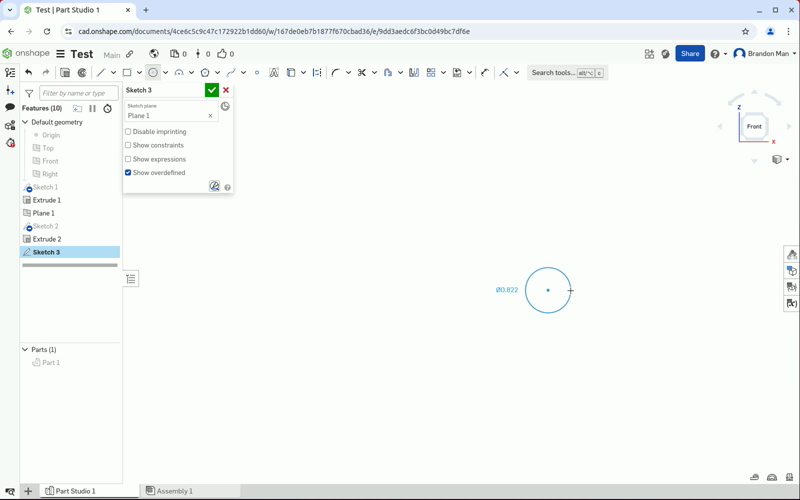
scroll(-6)
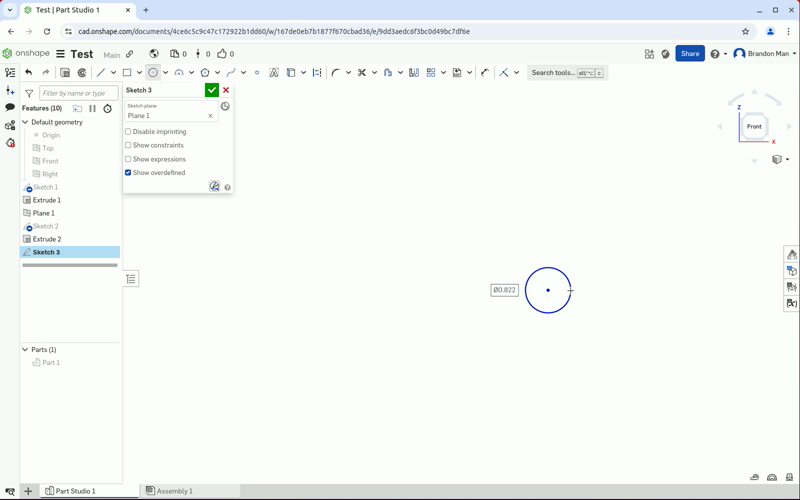
scroll(-6)
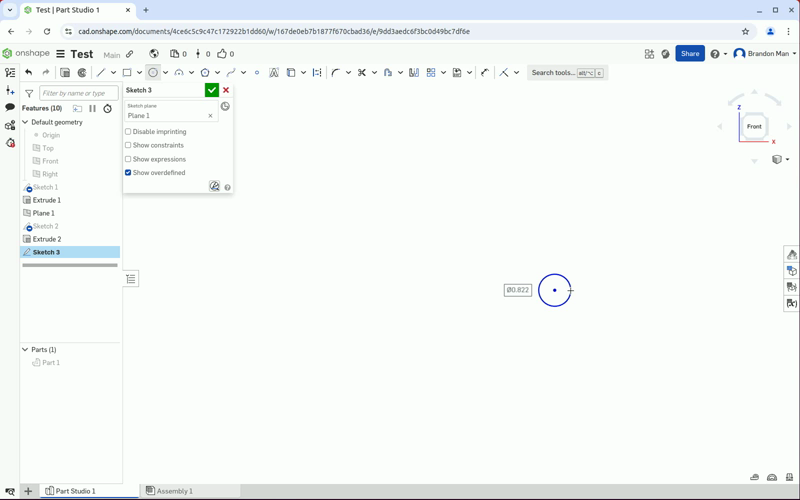
scroll(-6)
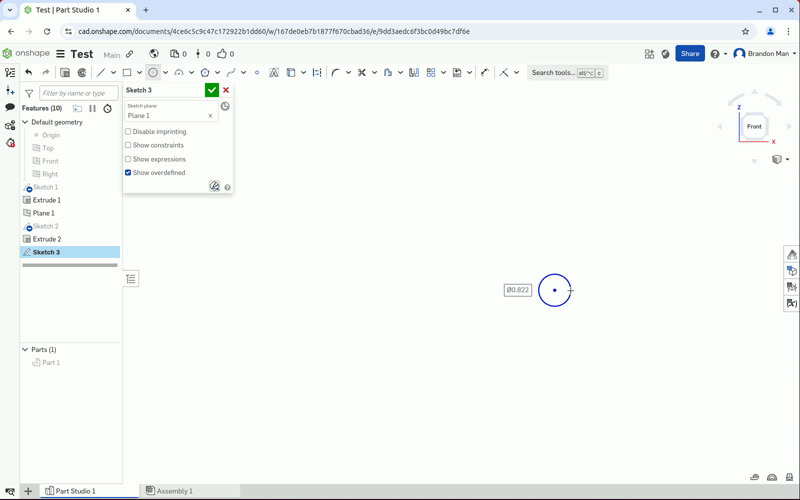
scroll(-6)
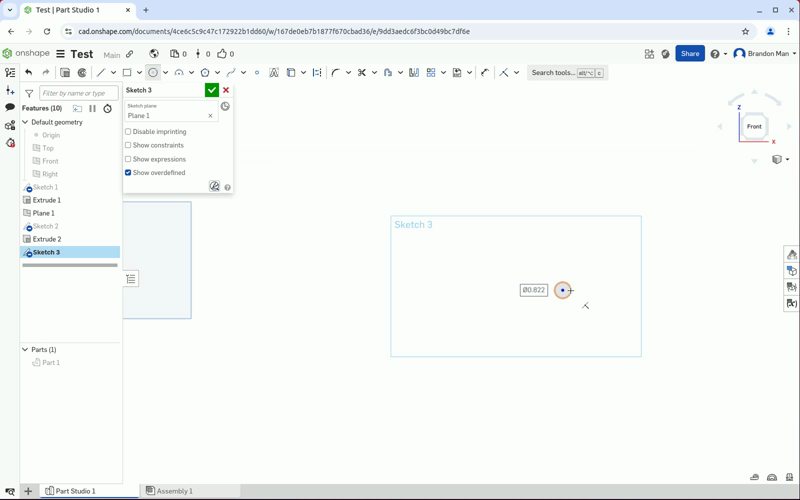
scroll(-6)
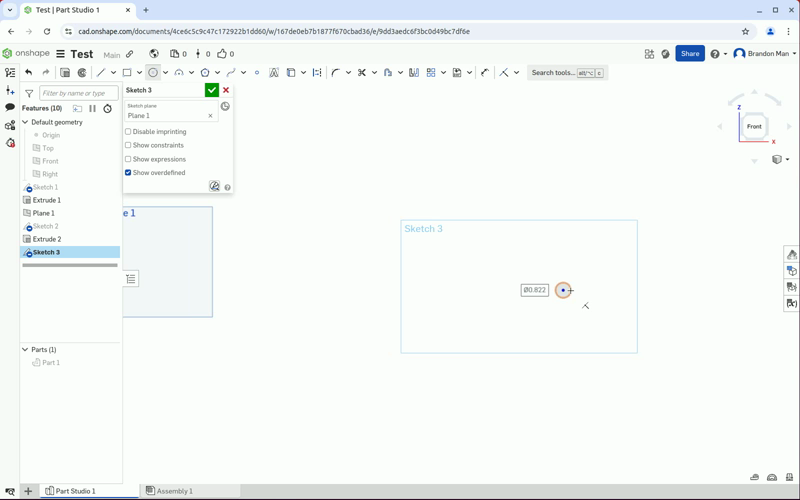
scroll(-6)
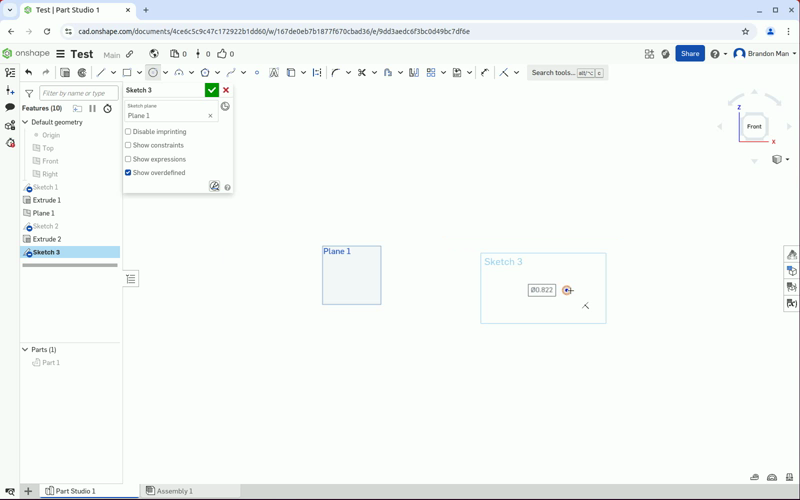
scroll(-6)
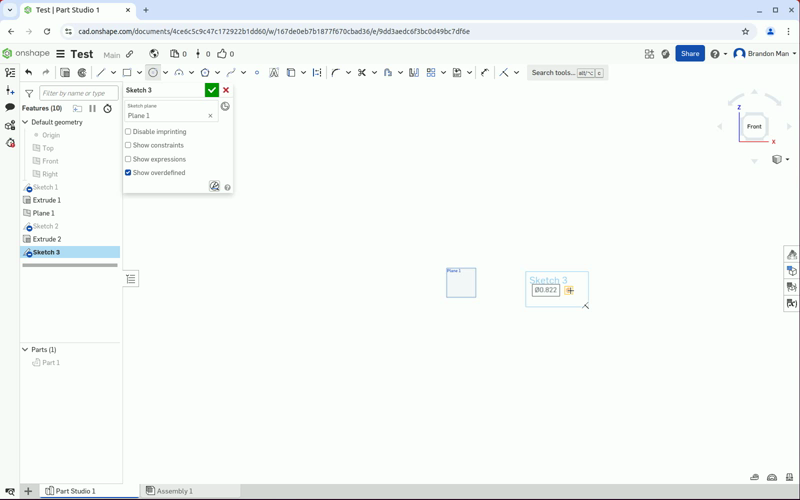
key(esc)
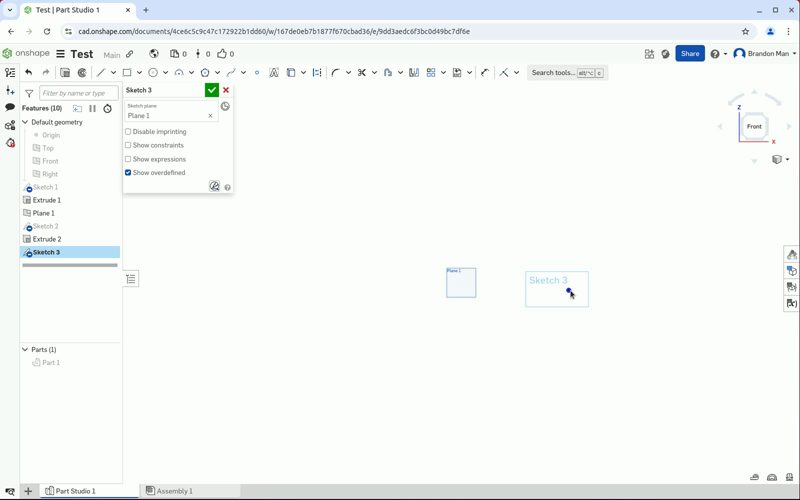
mouse_move(566, 289)
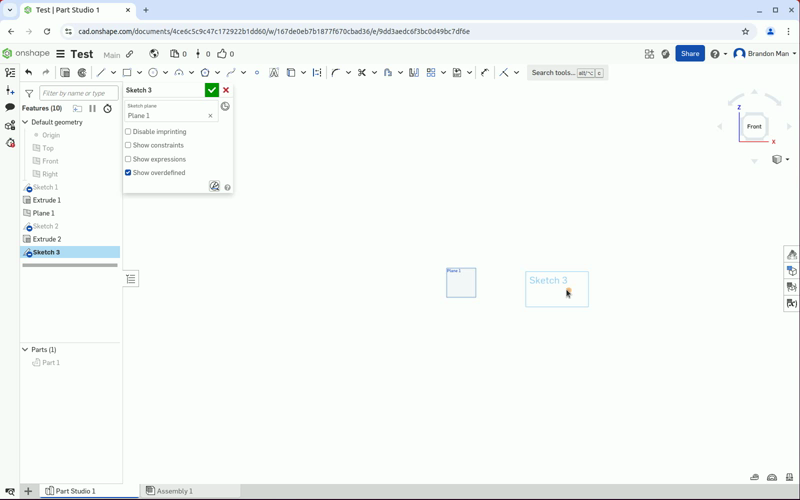
scroll(6)
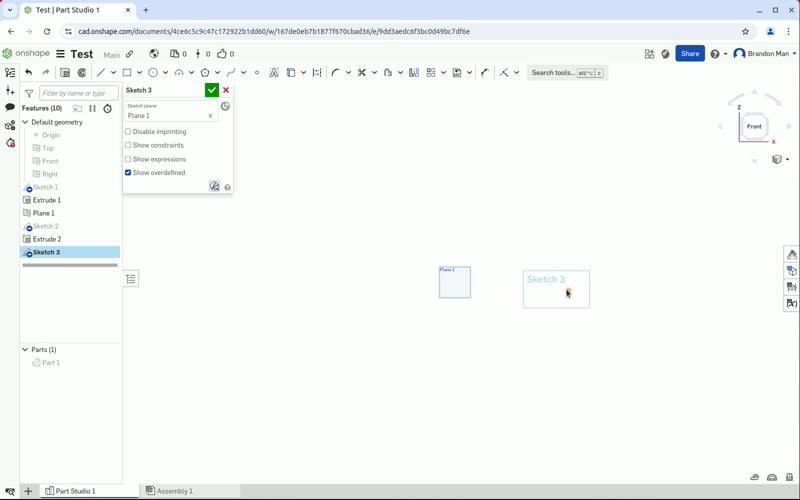
scroll(6)
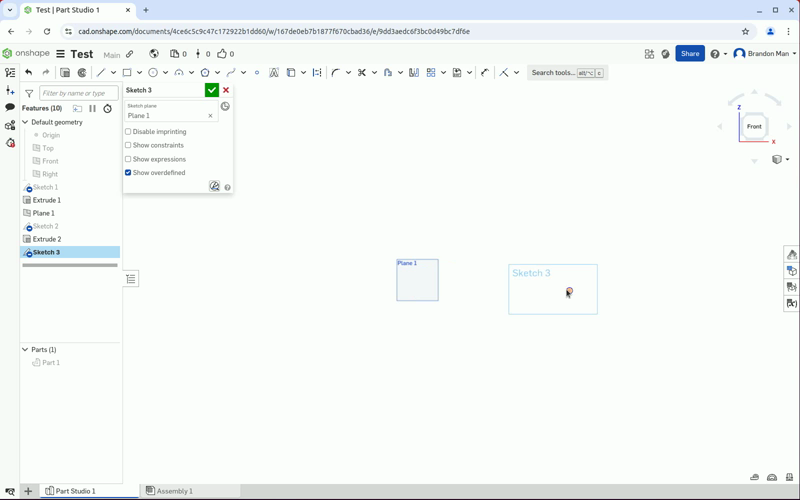
scroll(6)
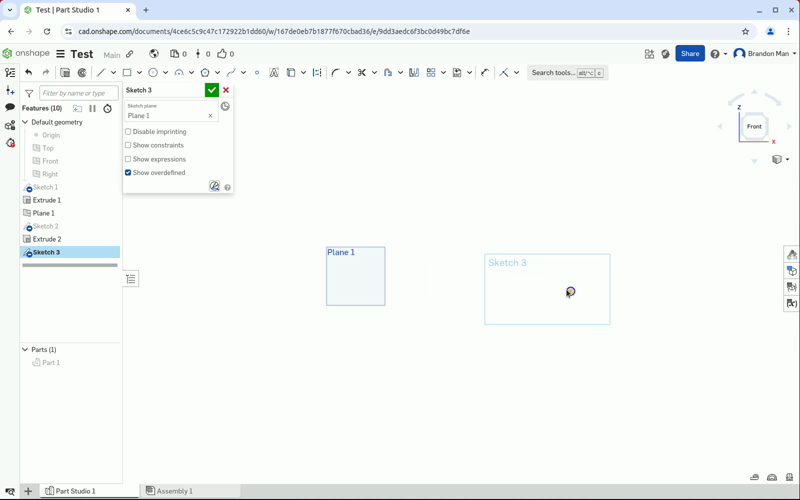
scroll(6)
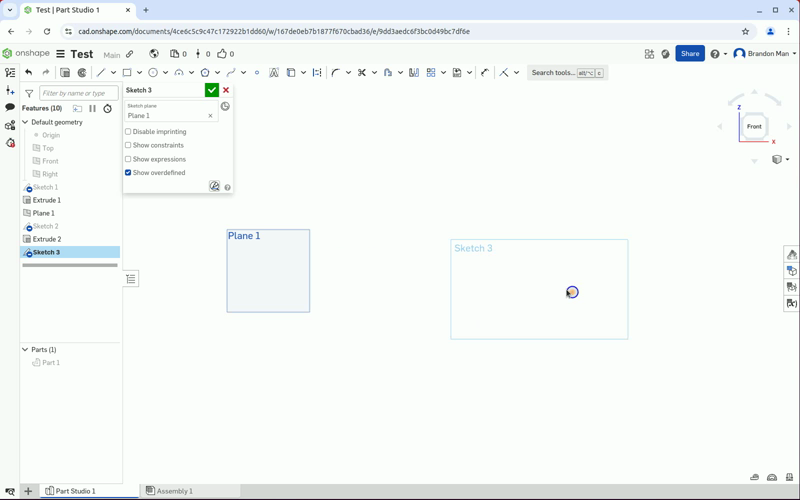
scroll(6)
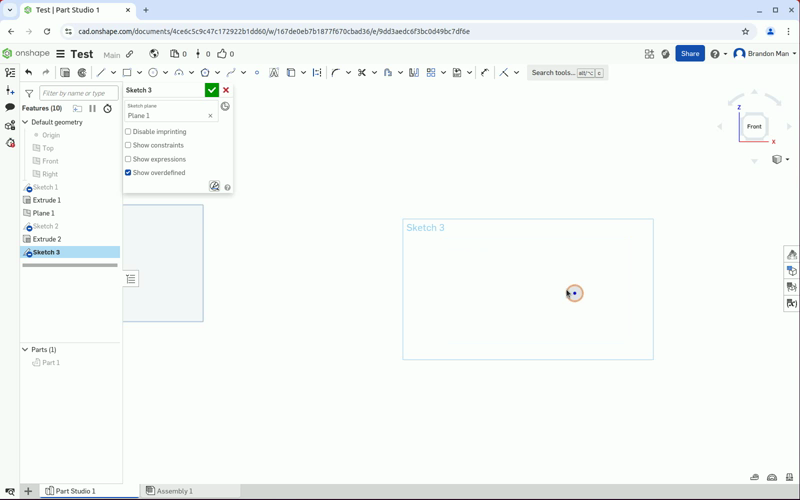
scroll(6)
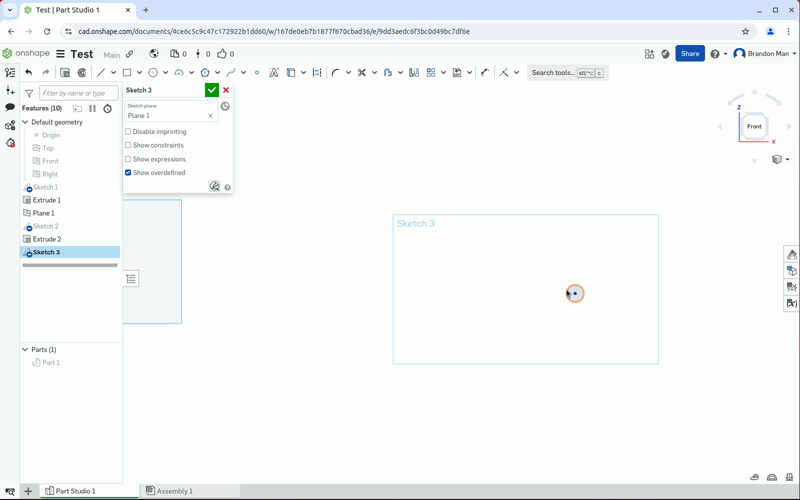
scroll(6)
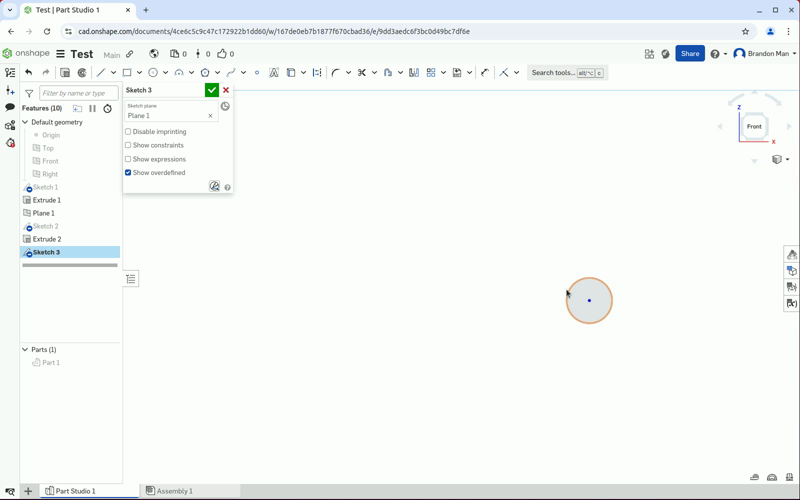
click(566, 289)
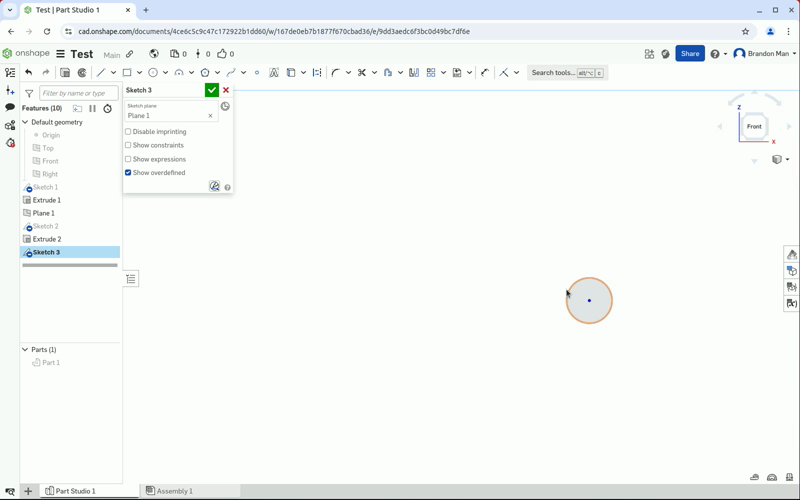
scroll(-6)
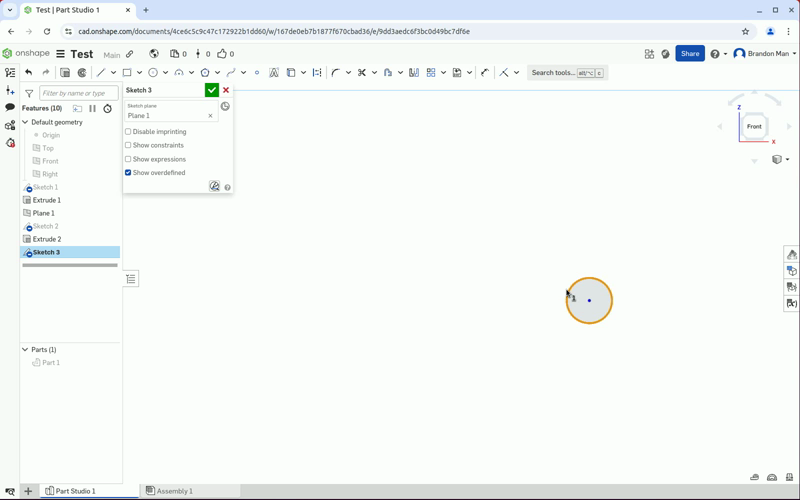
scroll(-6)
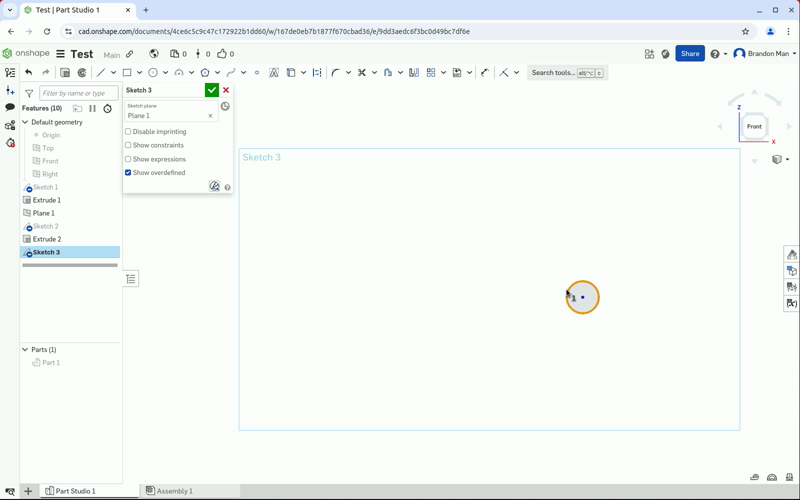
scroll(-6)
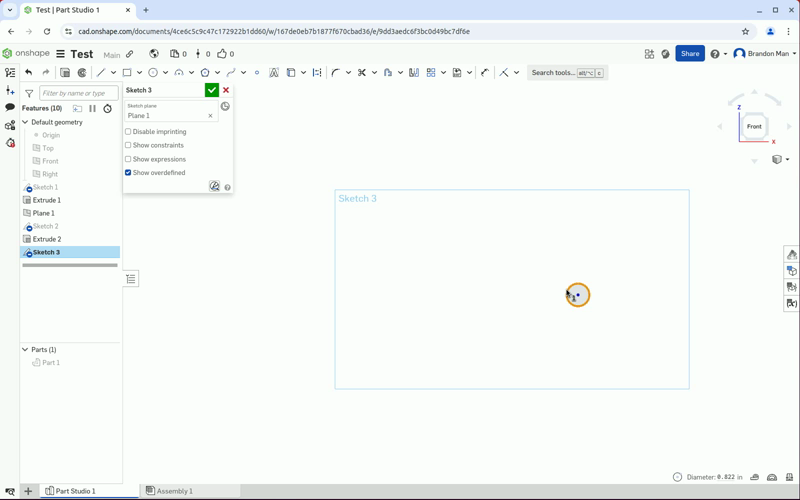
scroll(-6)
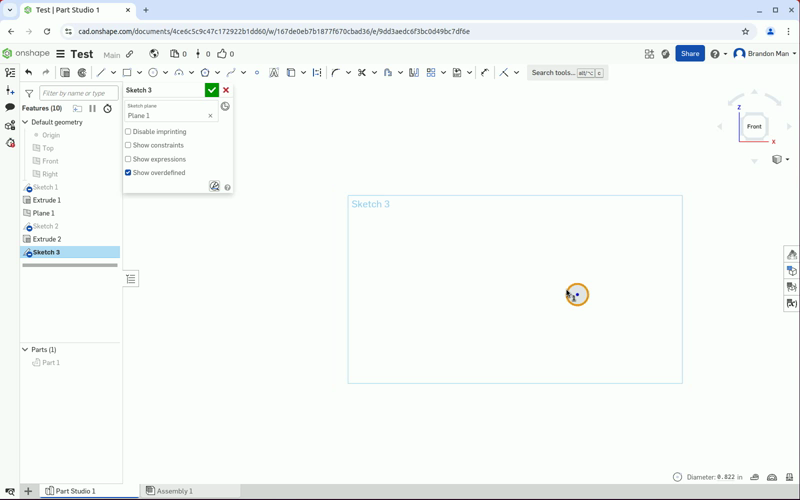
scroll(-6)
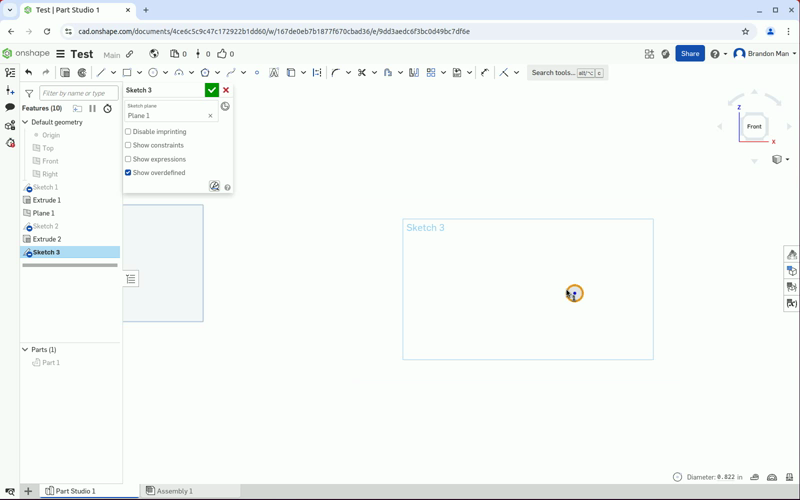
scroll(-6)
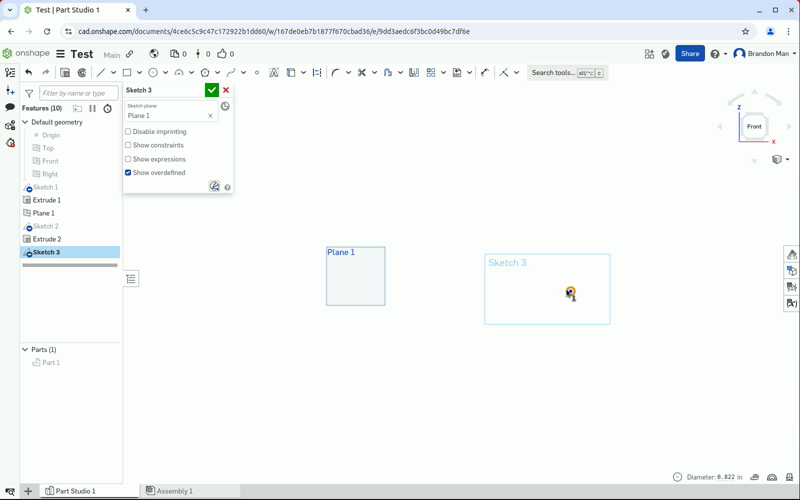
scroll(-6)
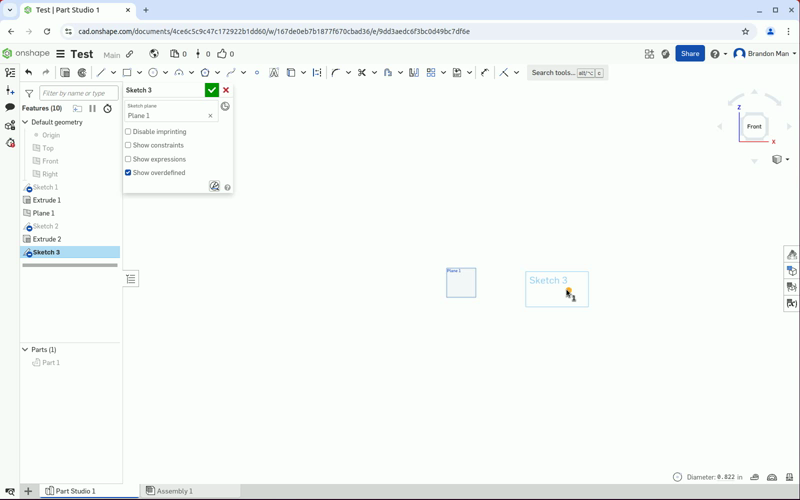
mouse_move(73, 352)
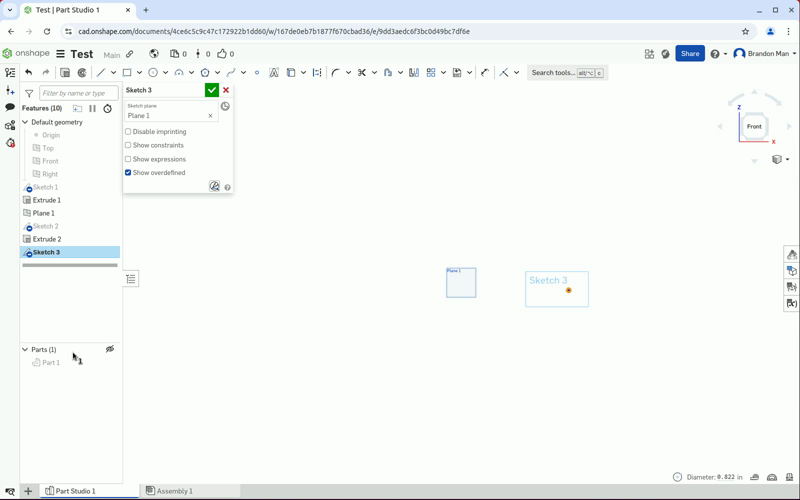
key(shift+y)
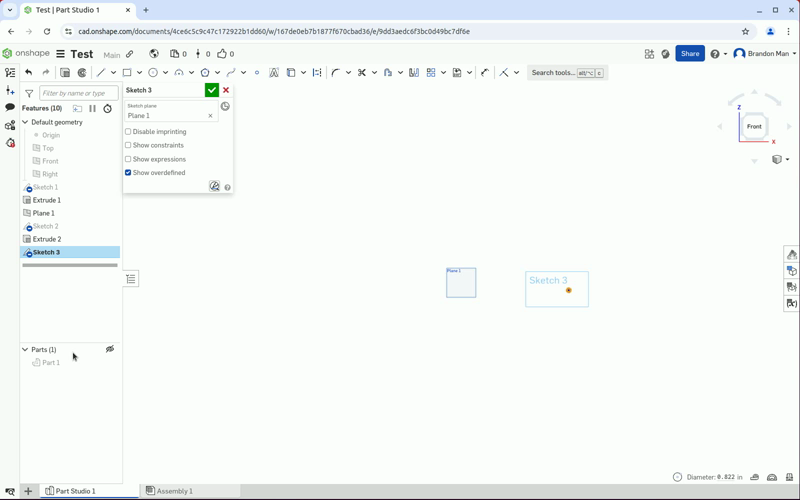
key(shift+e)
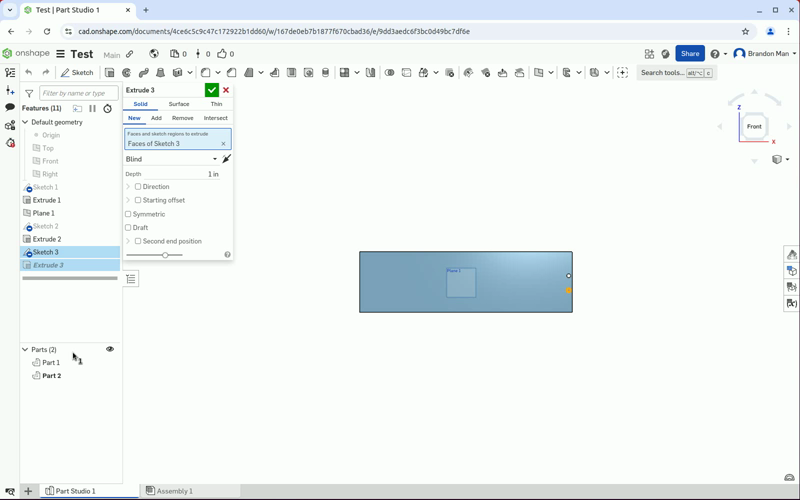
mouse_move(143, 106)
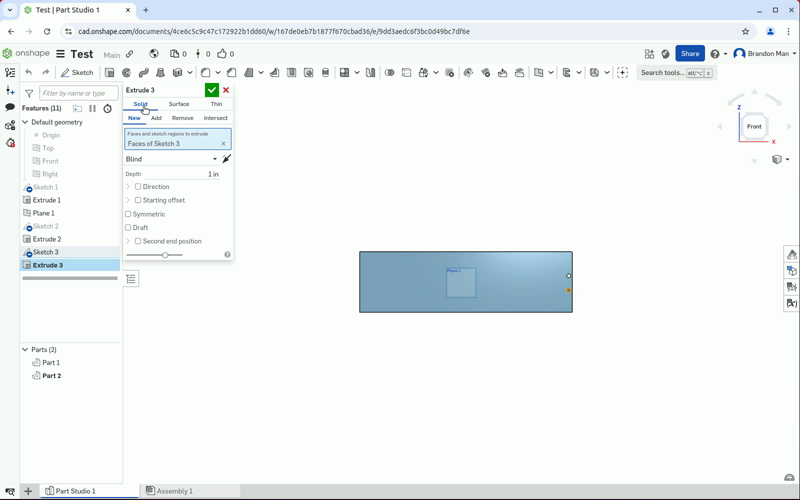
click(143, 106)
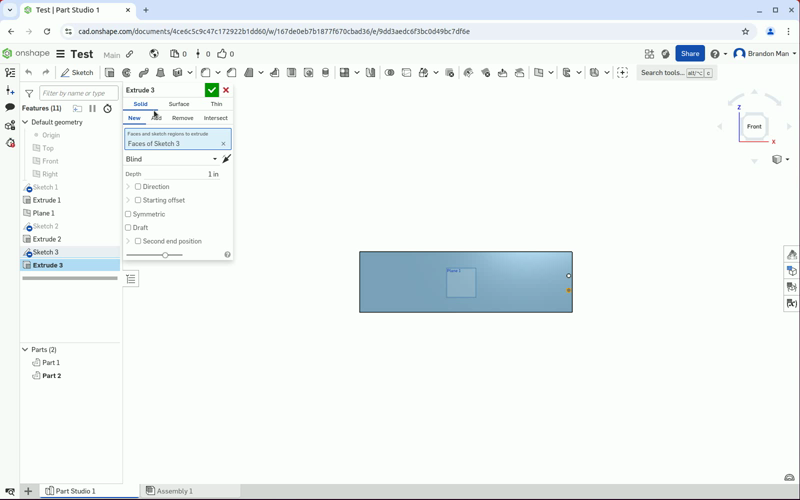
mouse_move(186, 120)
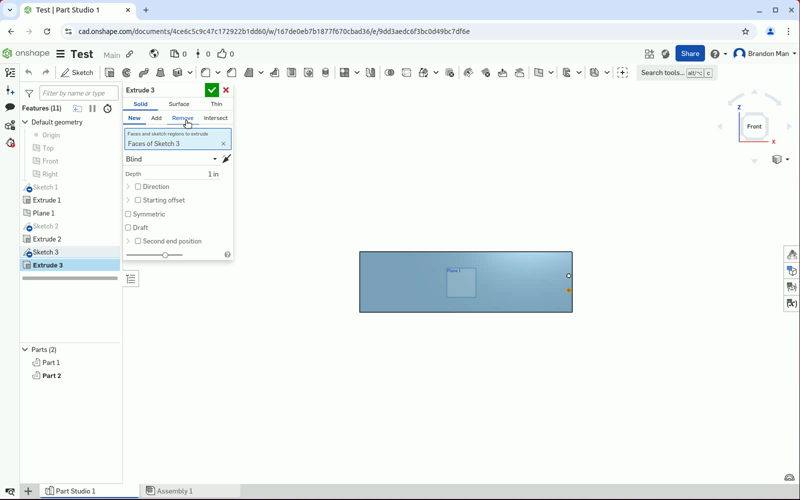
click(186, 120)
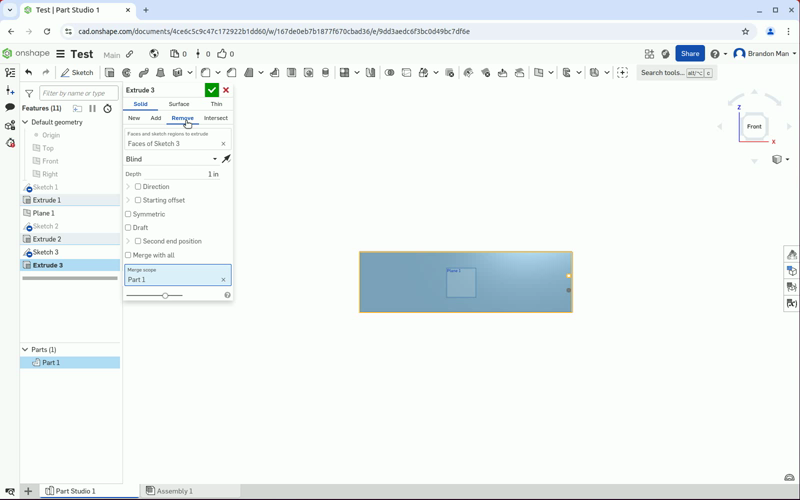
key(tab, 4)
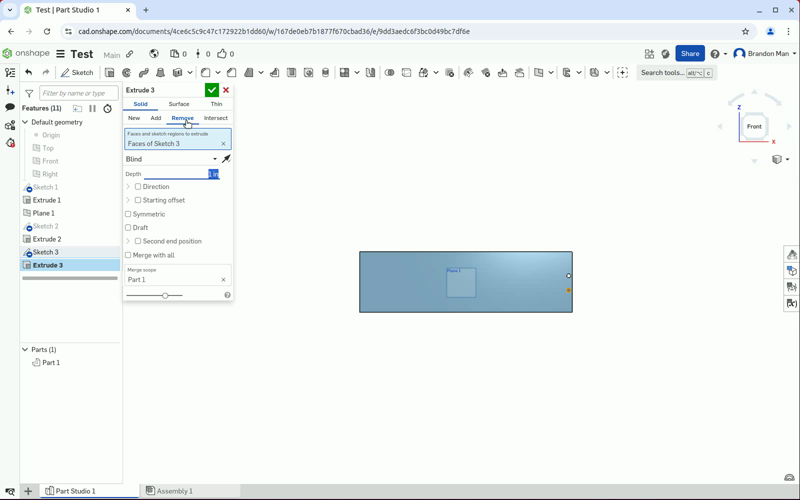
text(5.536)
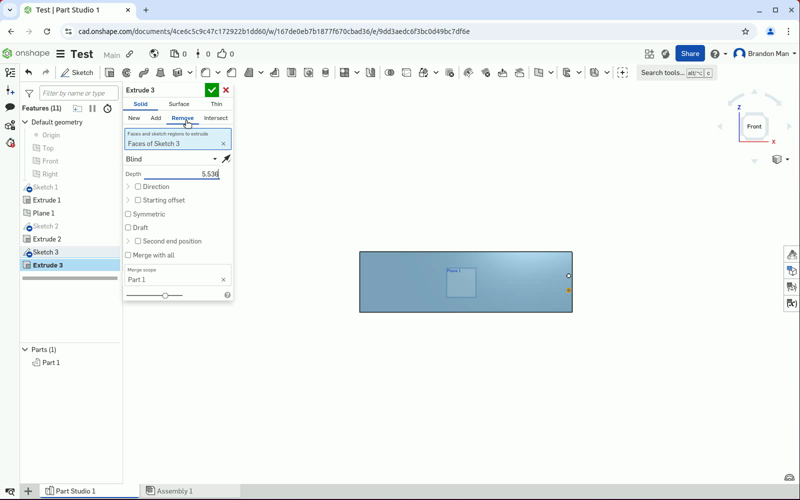
key(tab, 6)
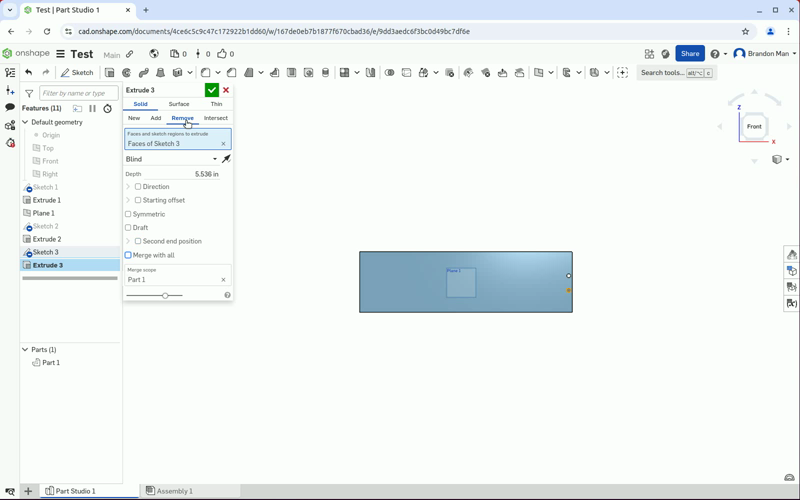
key(space)
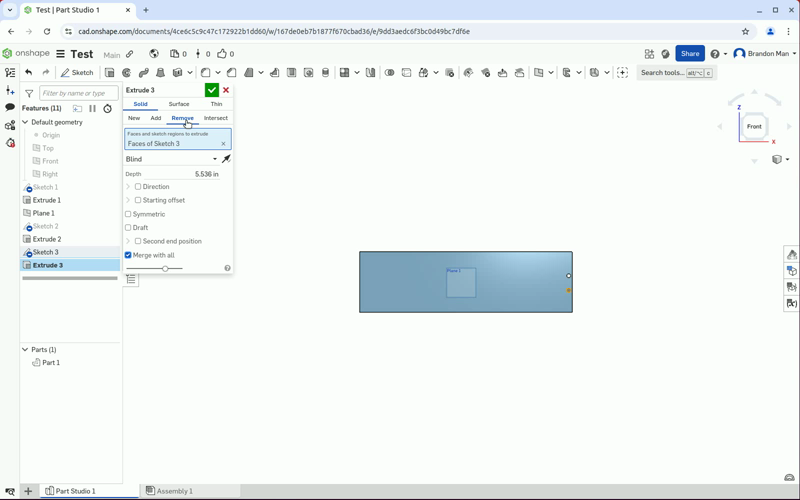
key(enter)
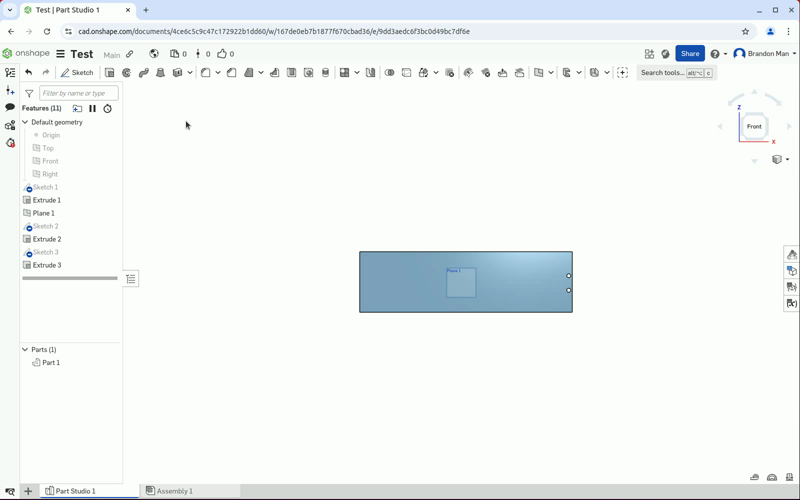
key(shift+h)
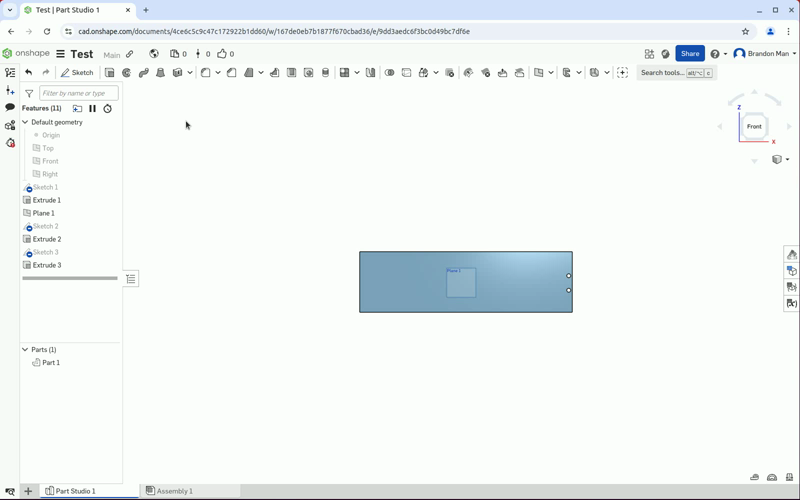
key(shift+h)
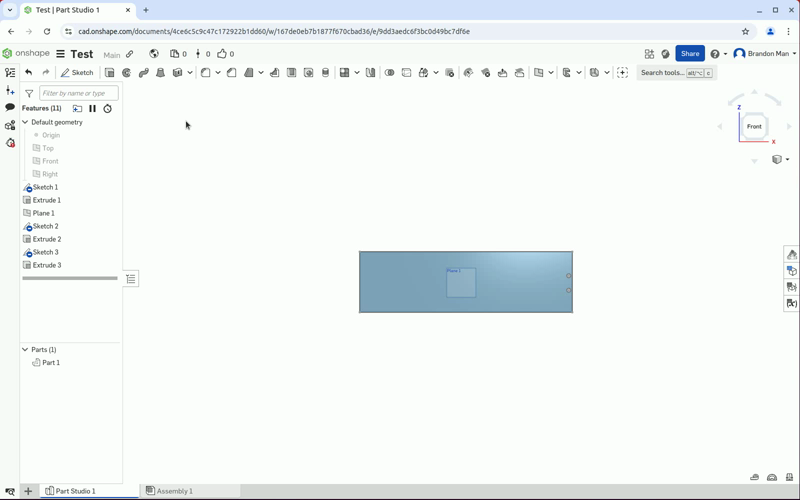
key(shift+7)
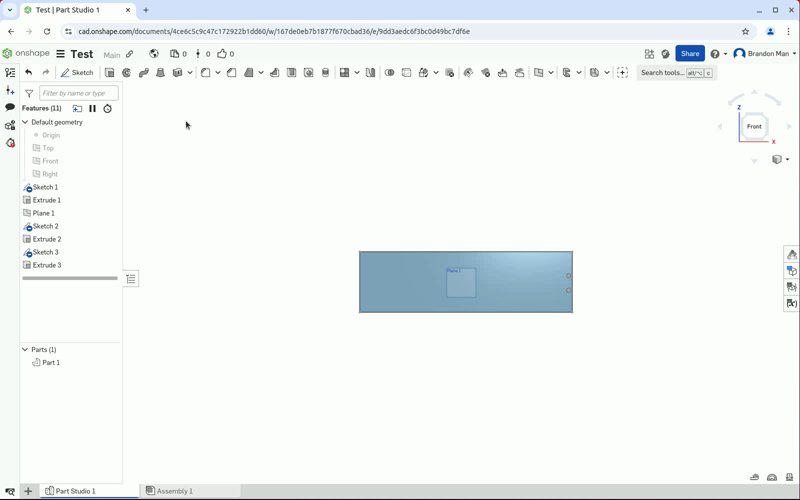
key(left, 2)
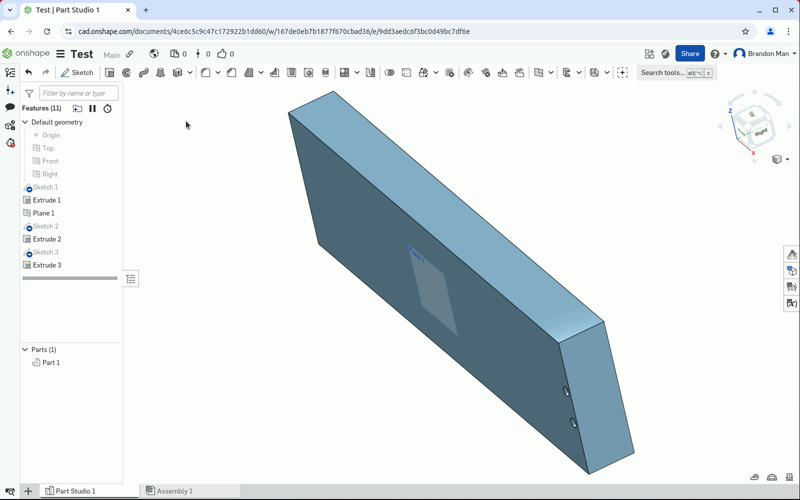
key(down, 2)
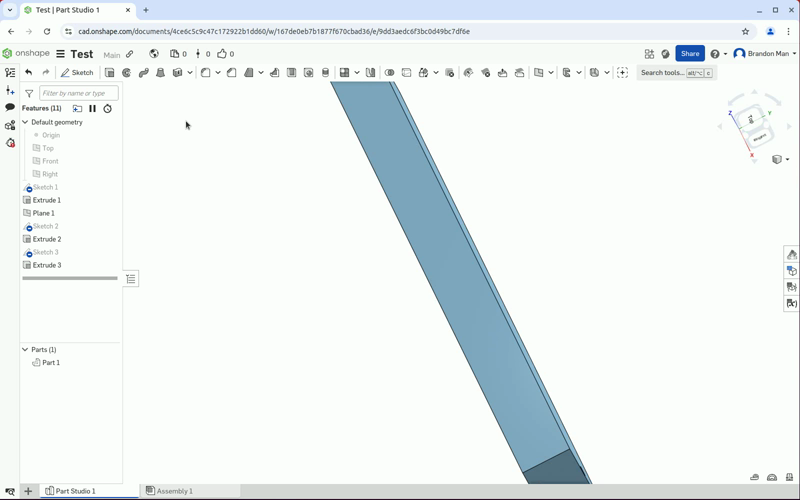
key(up, 2)
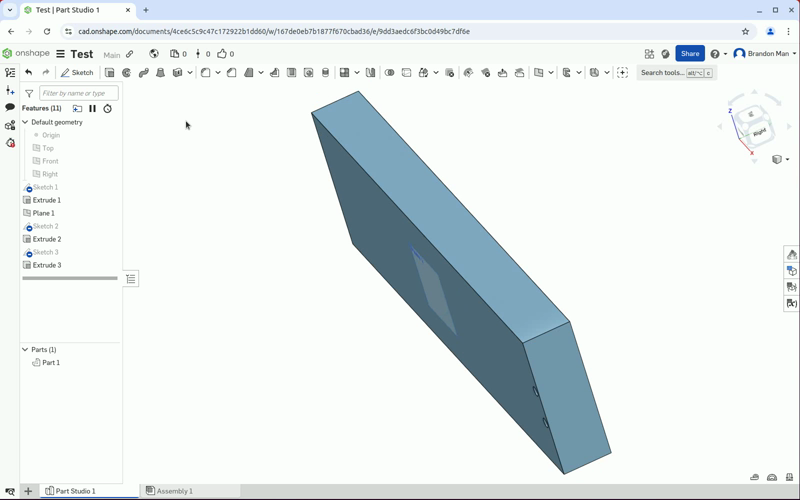
key(right, 2)
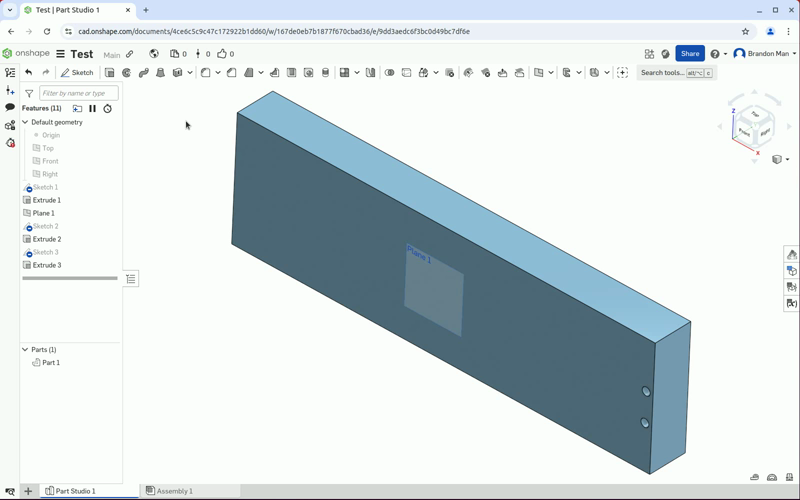
mouse_move(73, 189)
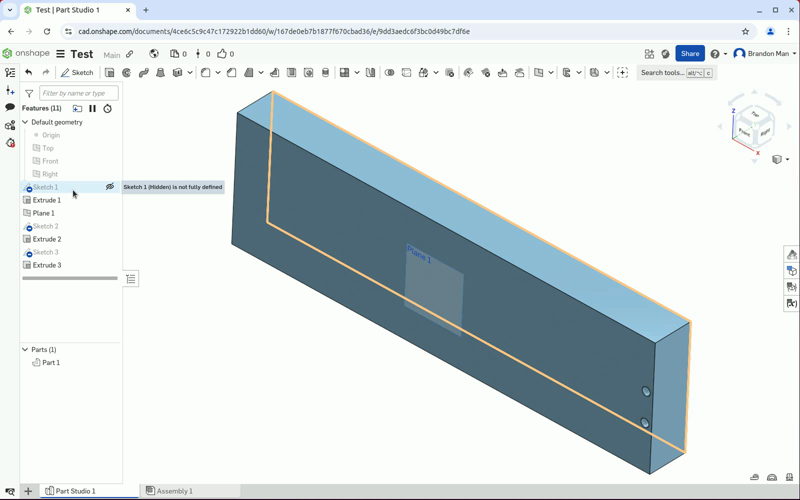
click(73, 189)